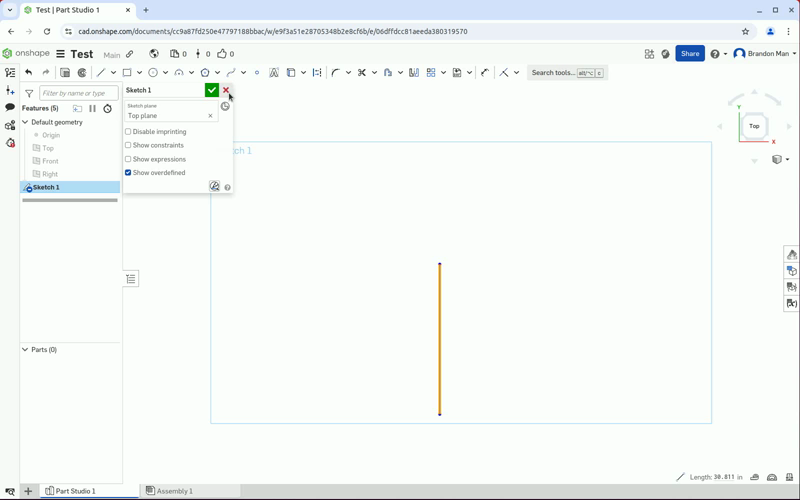
key(shift+h)
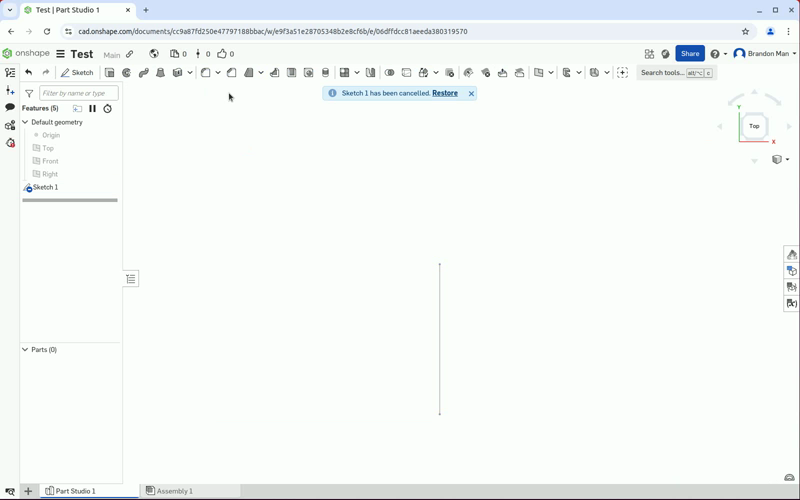
key(shift+s)
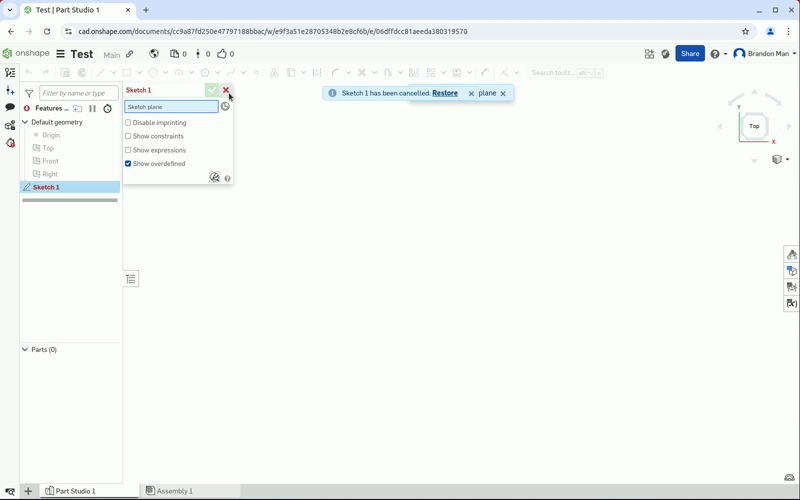
mouse_move(73, 150)
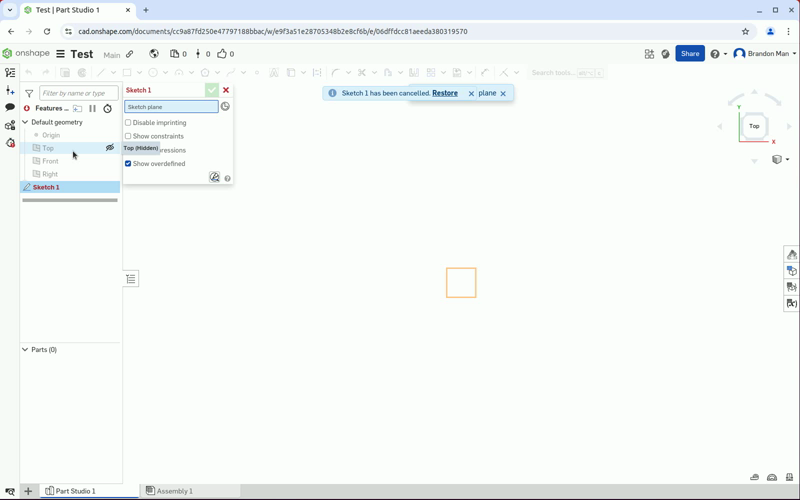
click(73, 150)
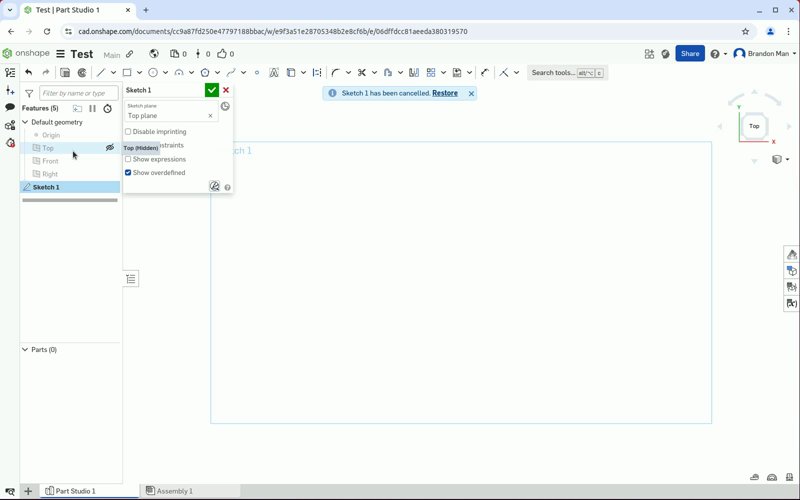
mouse_move(73, 352)
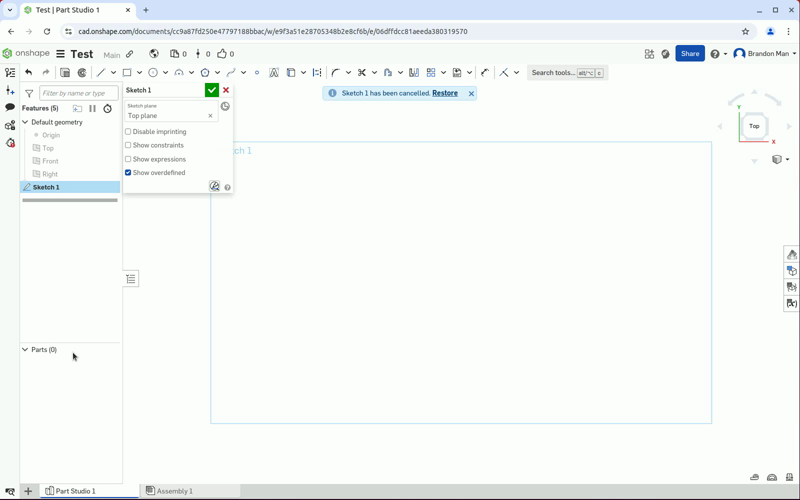
key(y)
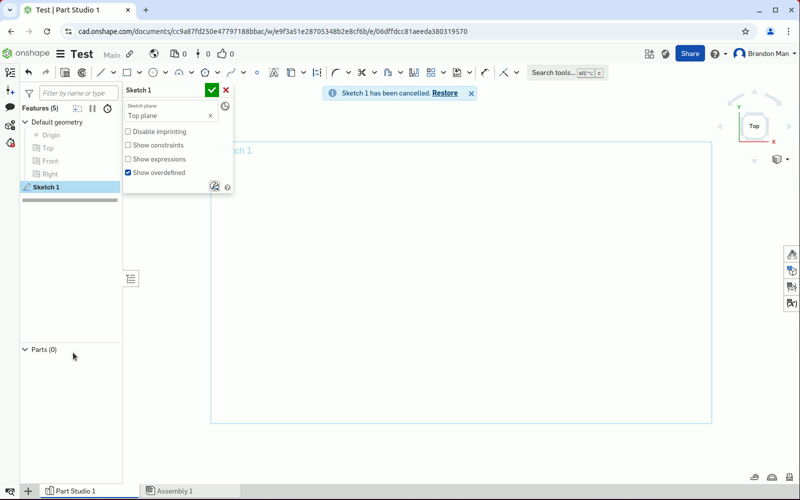
key(l)
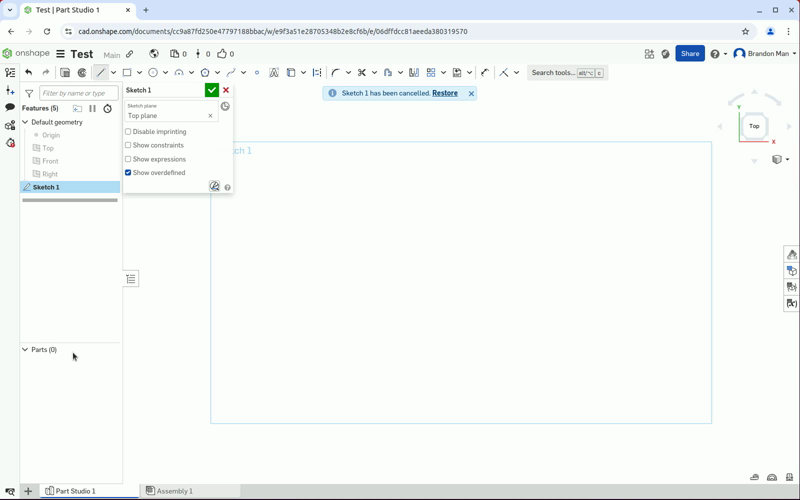
key_down(shift)
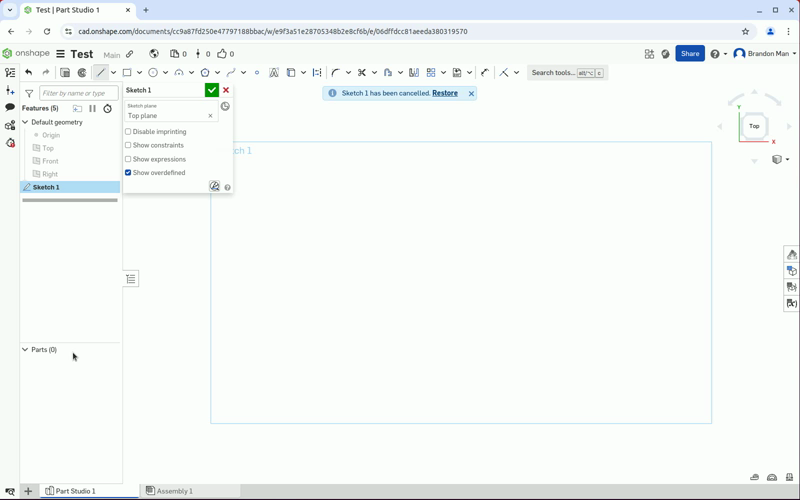
mouse_move(422, 330)
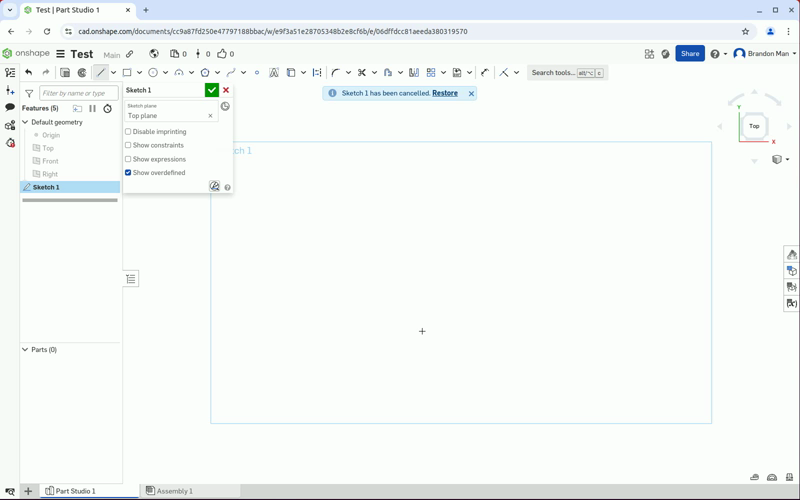
click(422, 330)
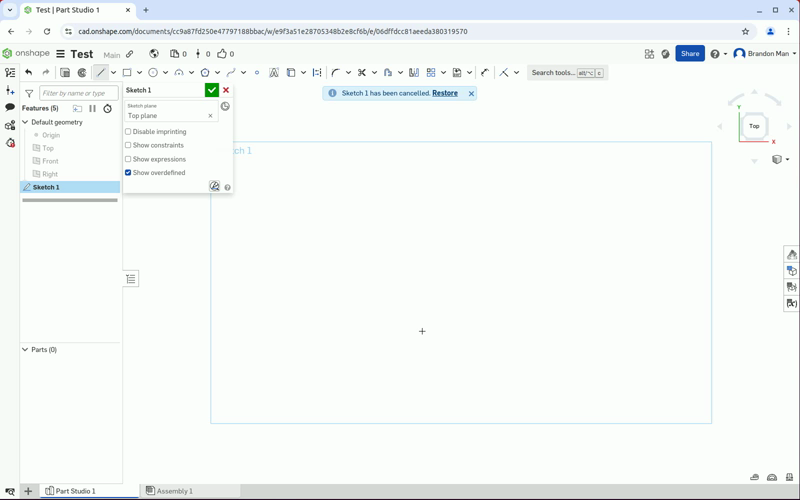
key_up(shift)
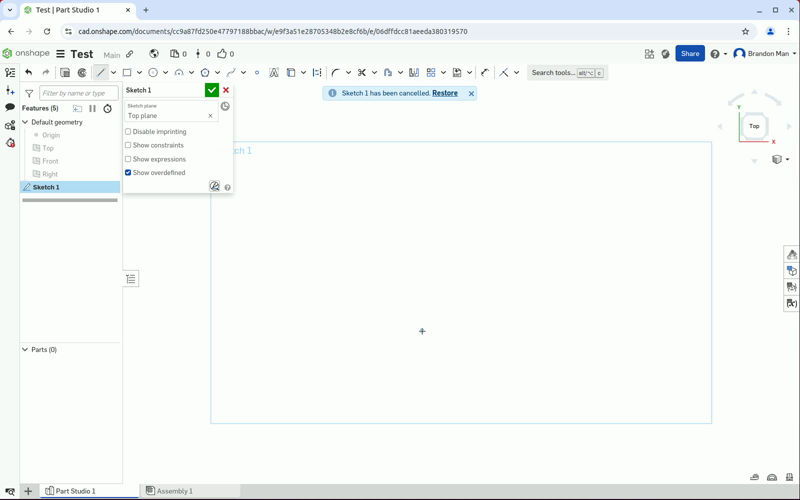
key_down(shift)
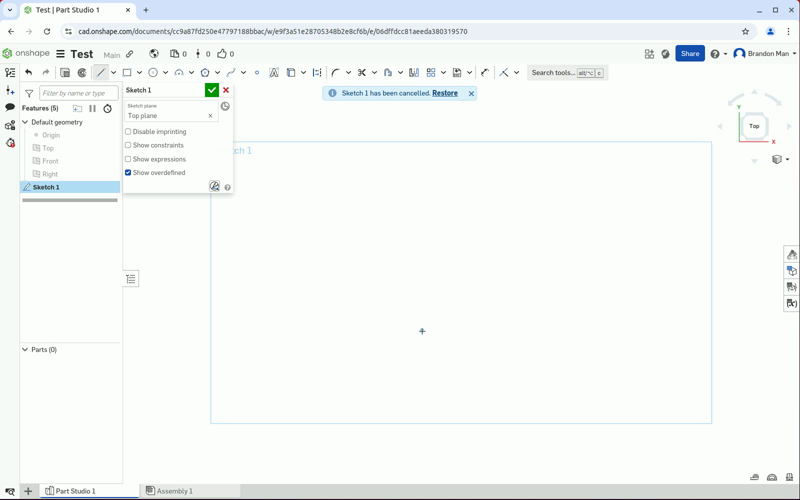
mouse_move(452, 330)
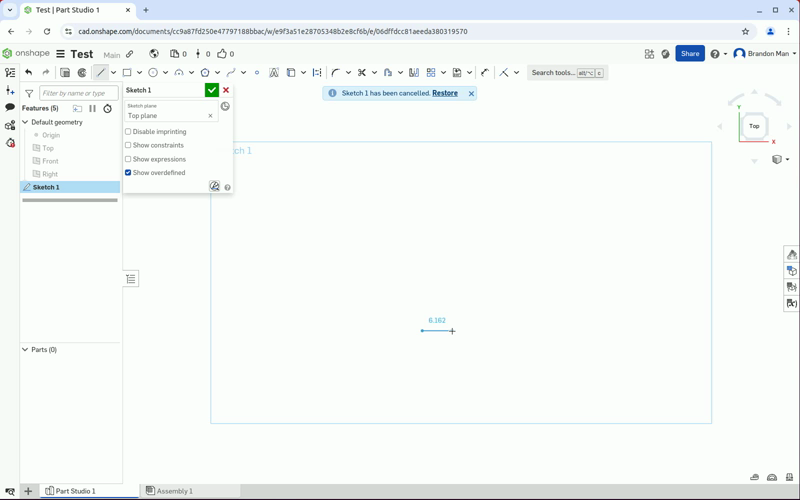
mouse_move(433, 330)
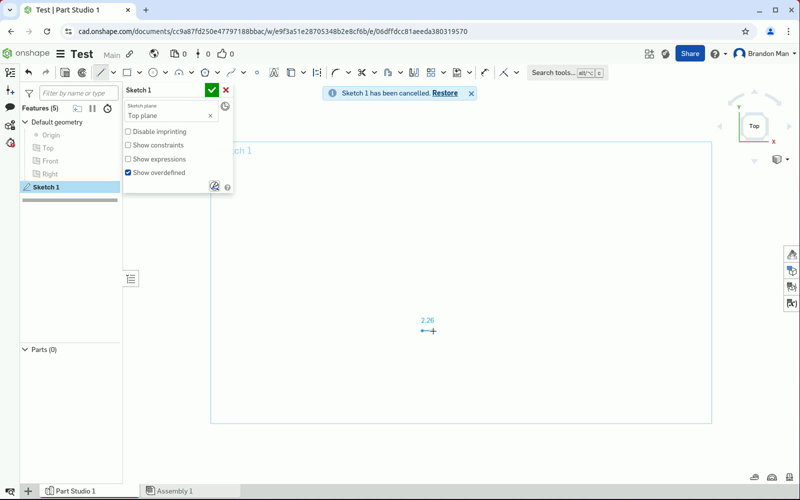
click(433, 330)
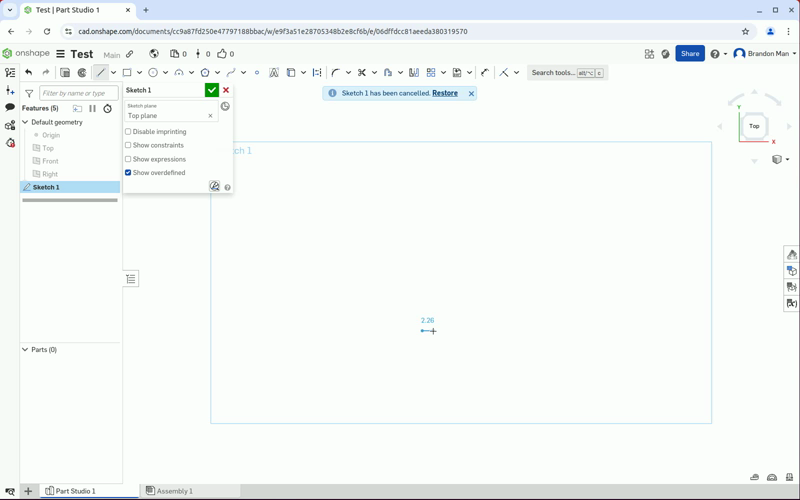
key_up(shift)
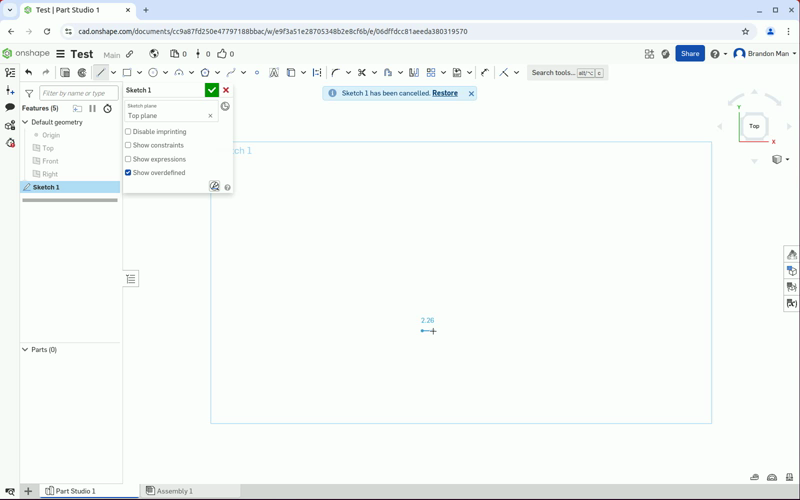
key_down(shift)
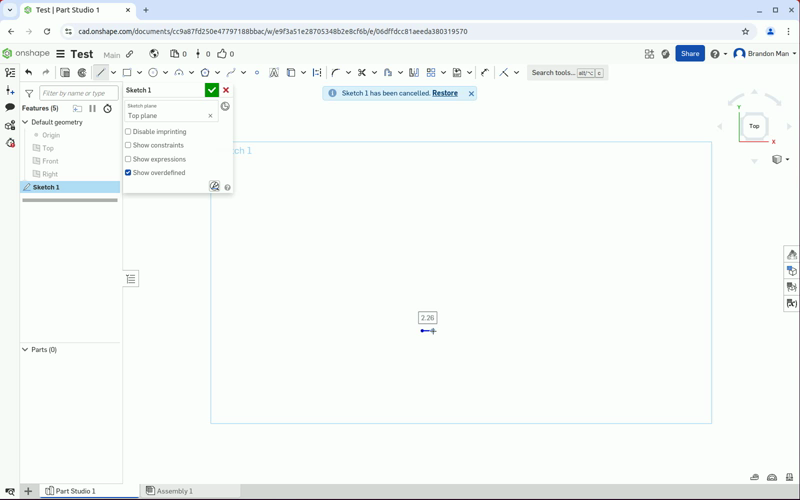
mouse_move(433, 235)
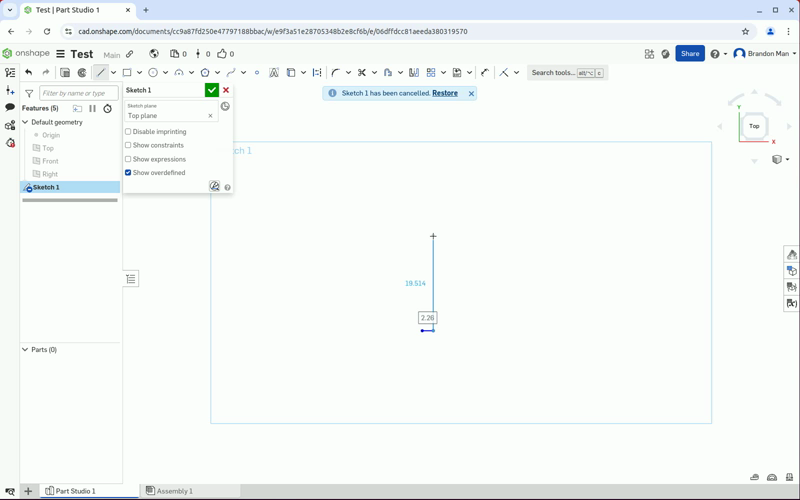
click(433, 235)
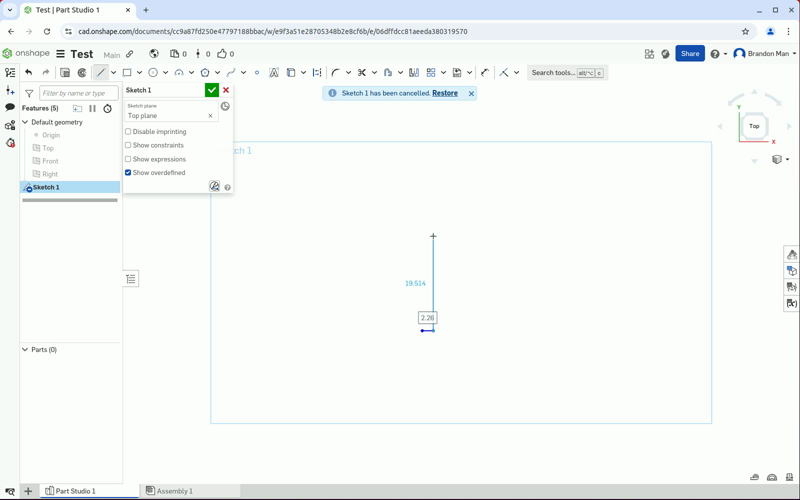
key_up(shift)
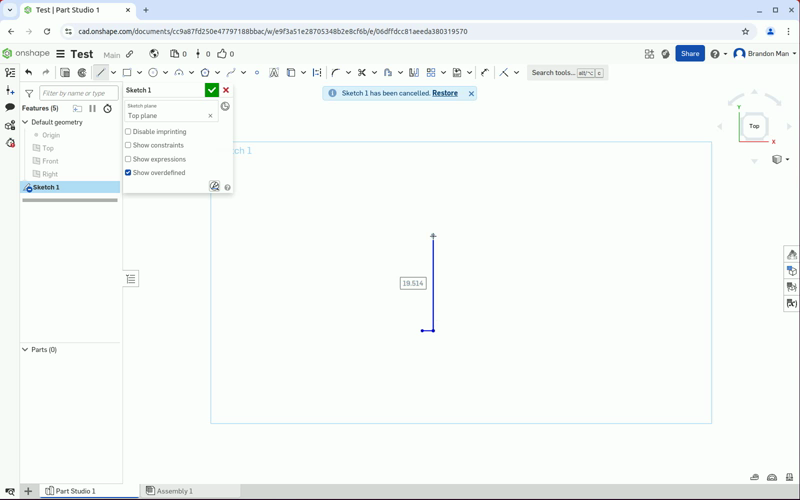
key_down(shift)
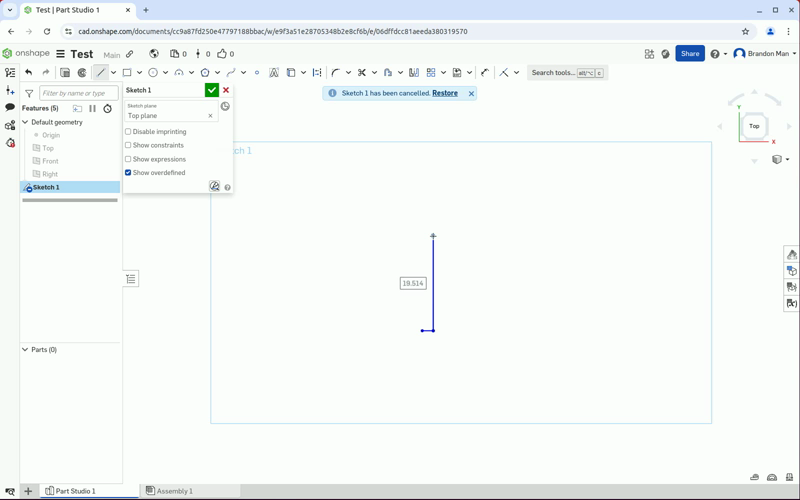
mouse_move(561, 235)
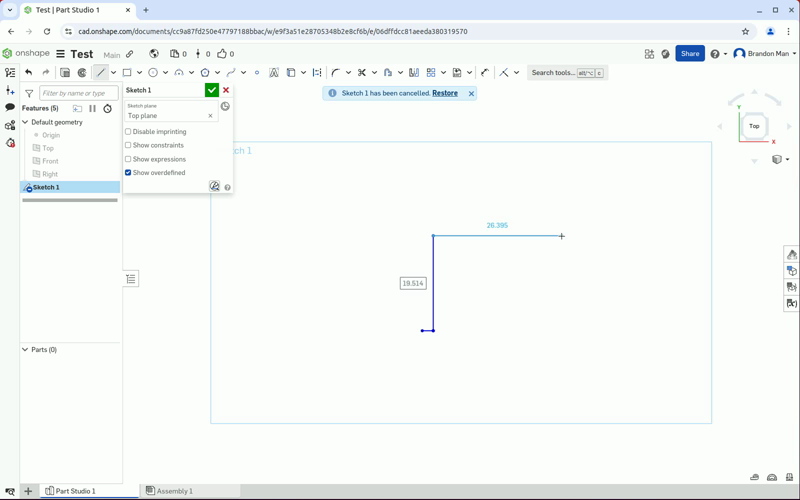
click(561, 235)
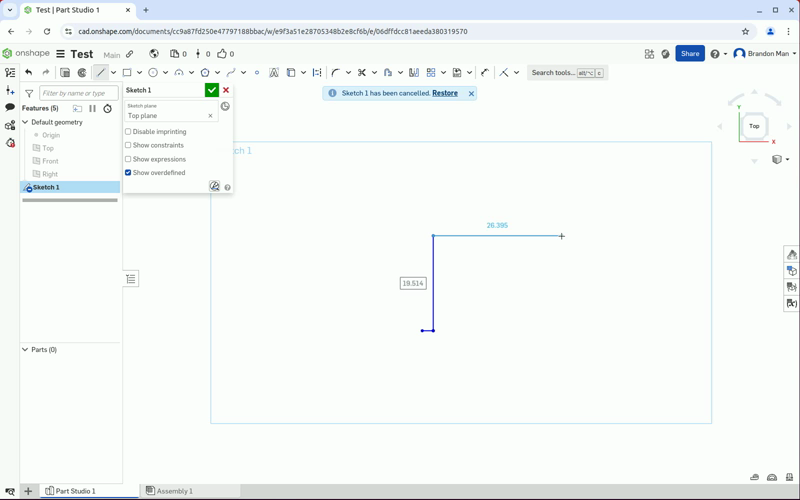
key_up(shift)
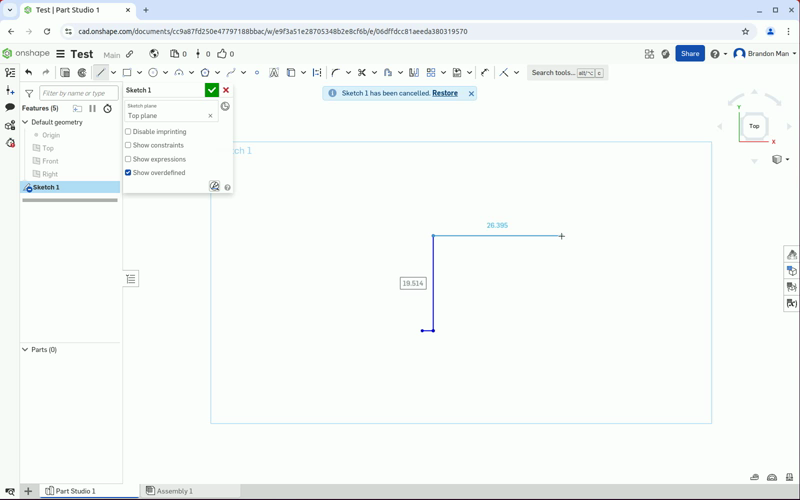
key_down(shift)
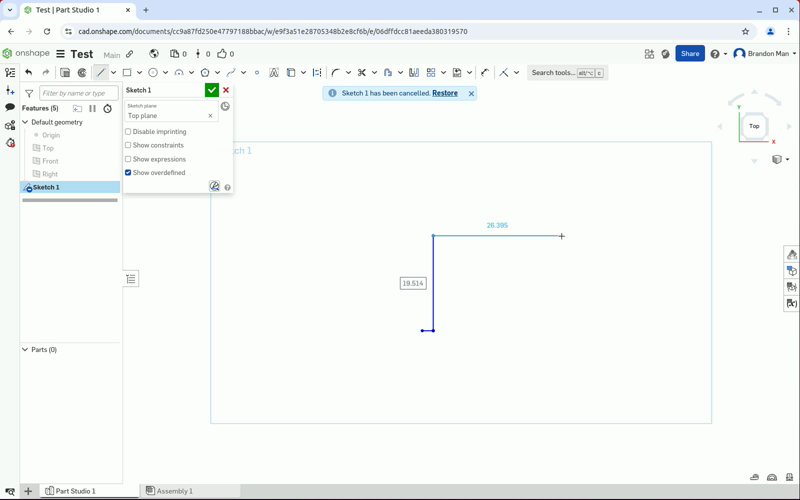
mouse_move(561, 330)
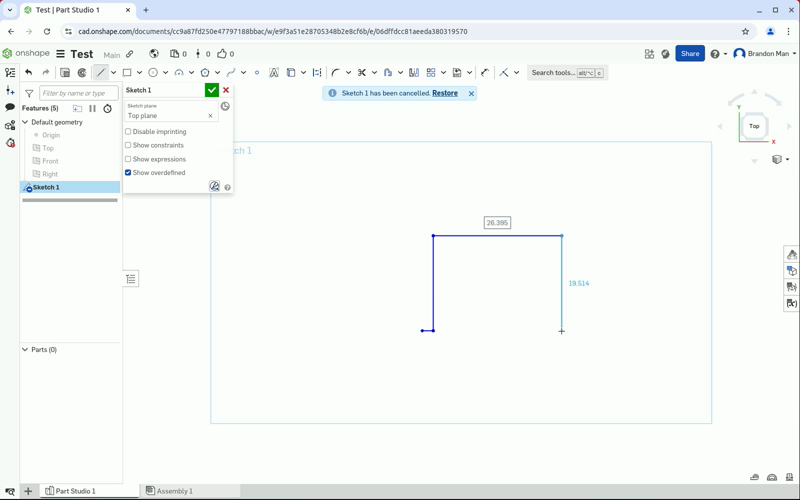
click(561, 330)
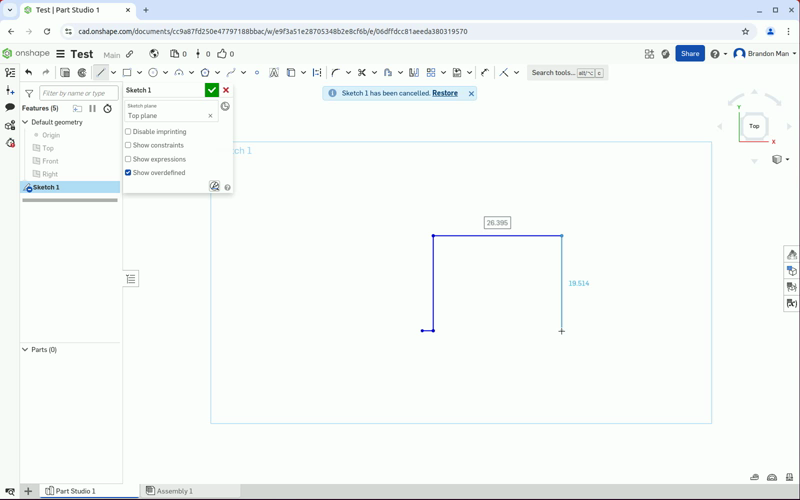
key_up(shift)
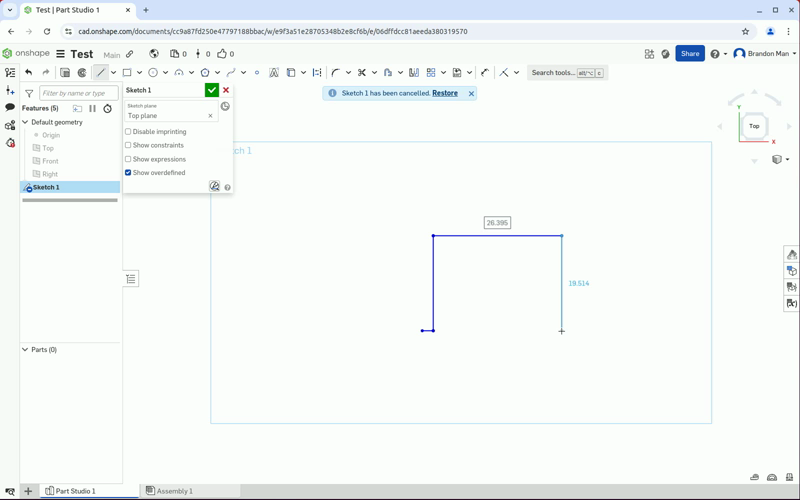
key_down(shift)
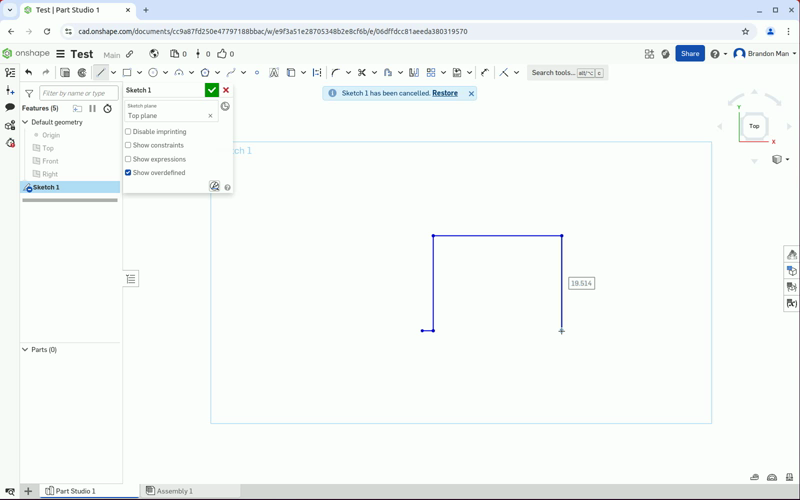
mouse_move(589, 330)
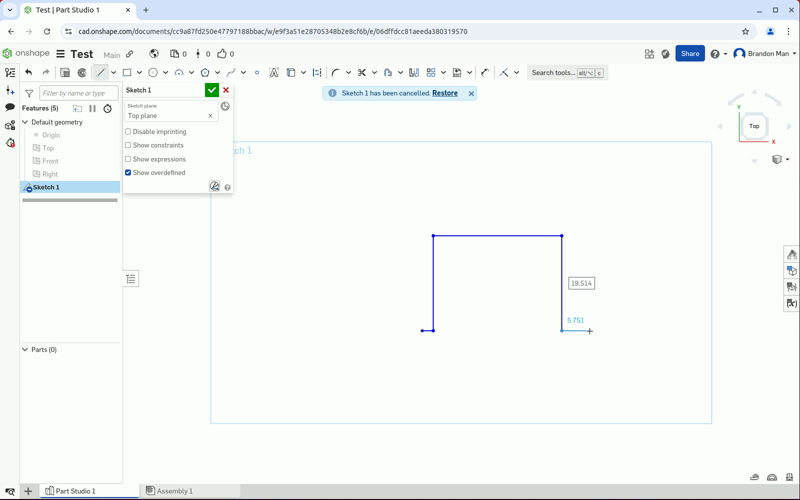
mouse_move(573, 330)
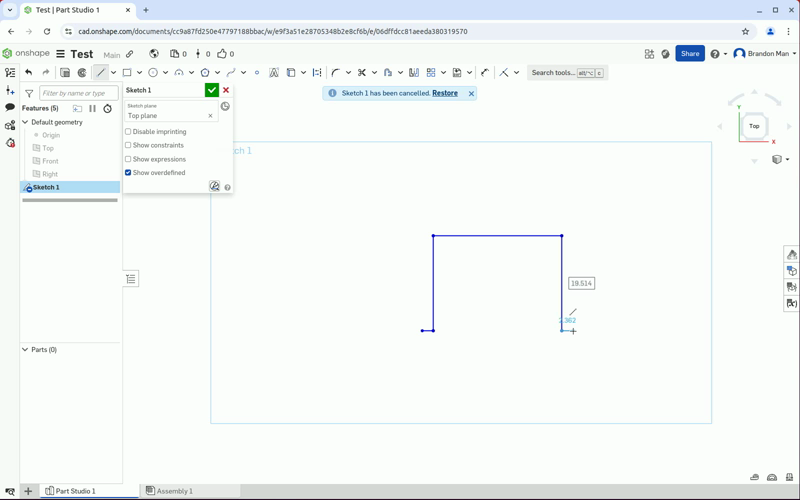
click(573, 330)
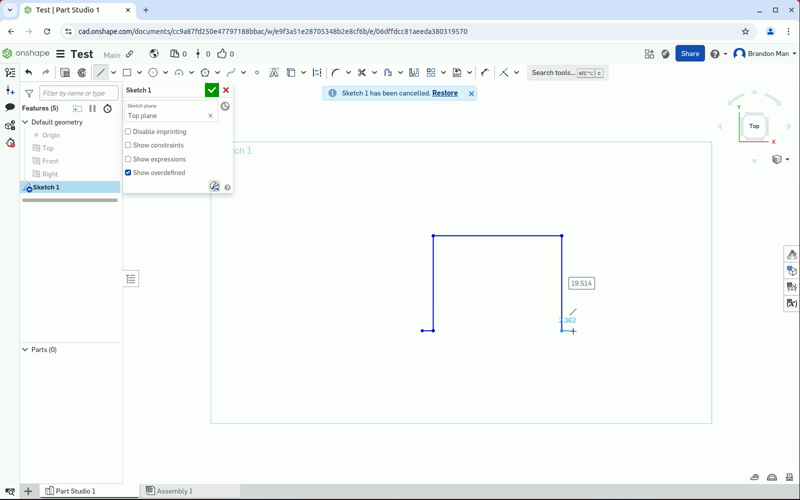
key_up(shift)
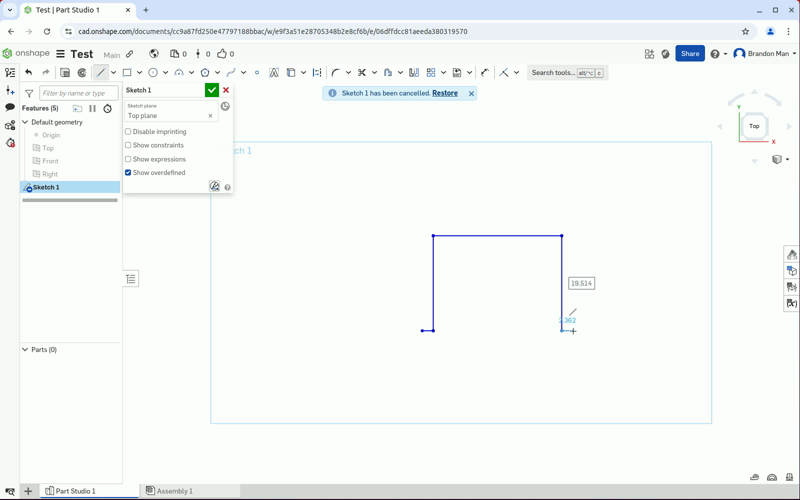
key_down(shift)
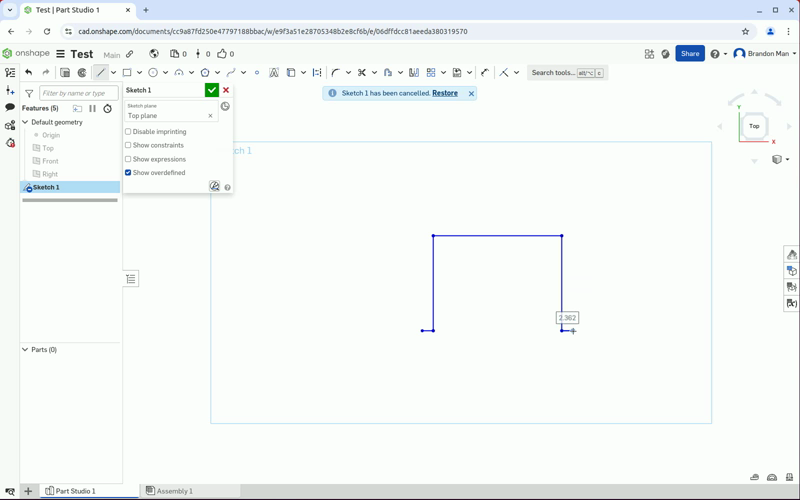
mouse_move(573, 221)
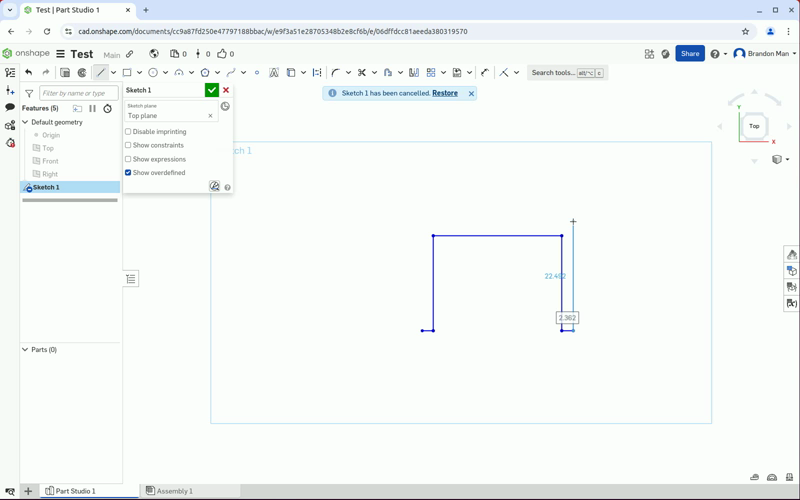
click(573, 221)
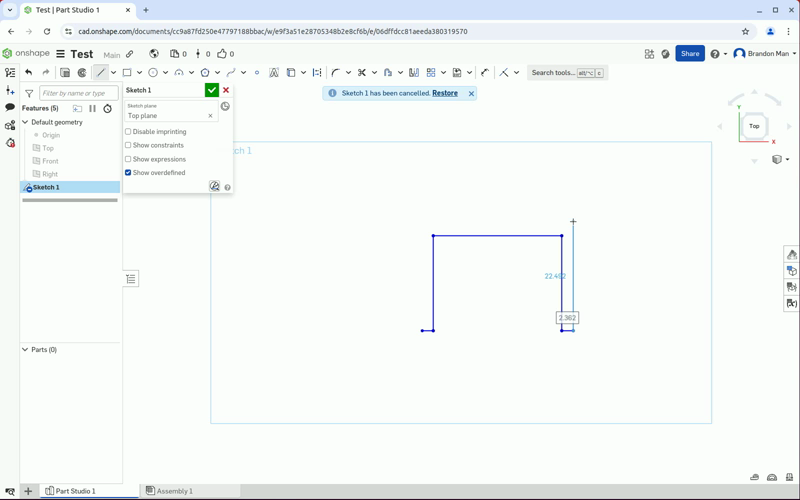
key_up(shift)
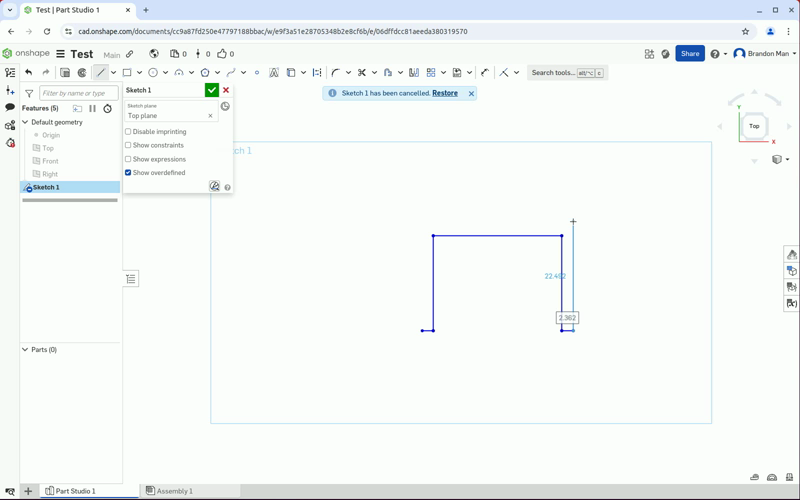
key_down(shift)
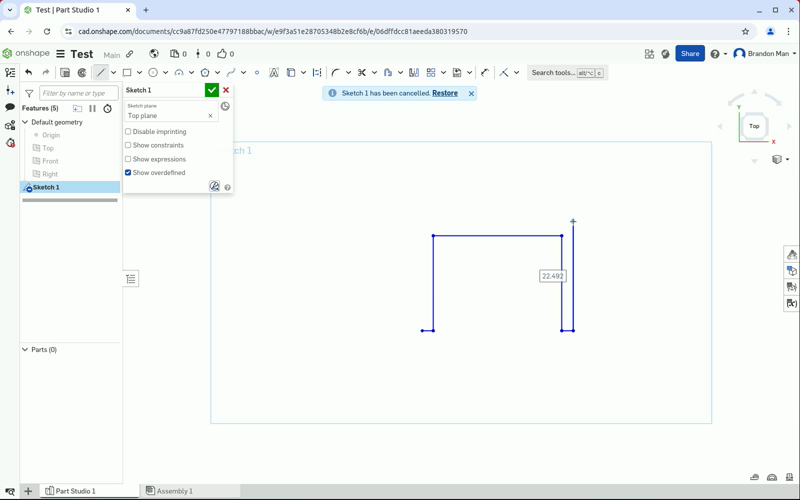
mouse_move(422, 221)
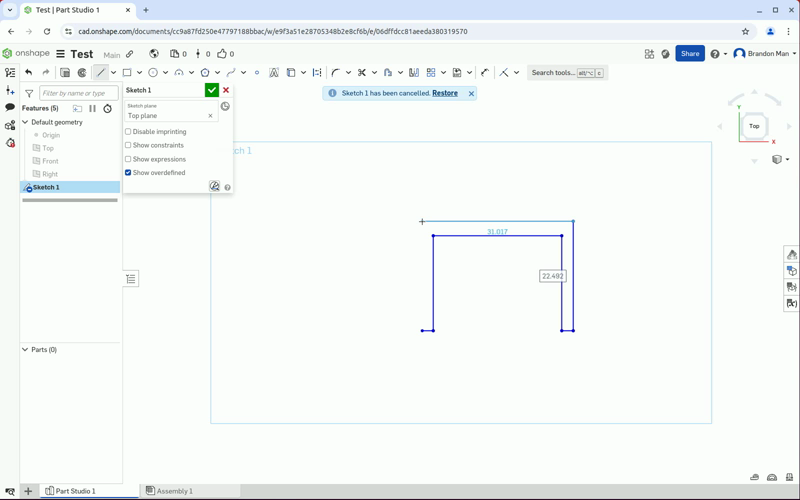
click(422, 221)
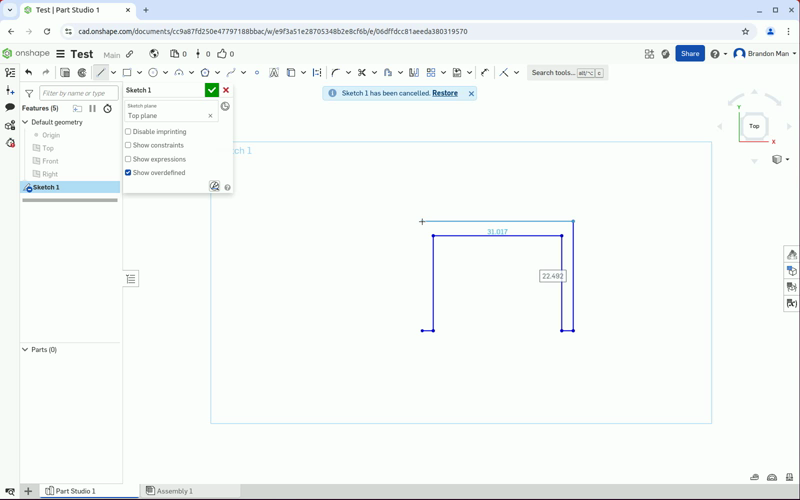
key_up(shift)
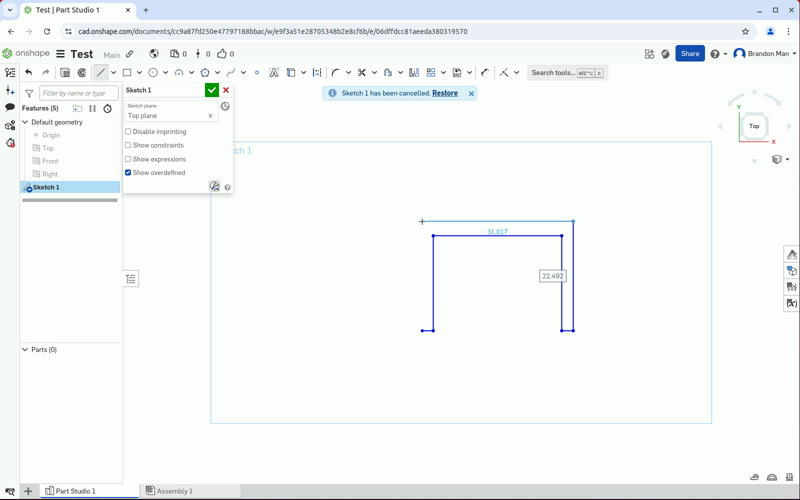
key_down(shift)
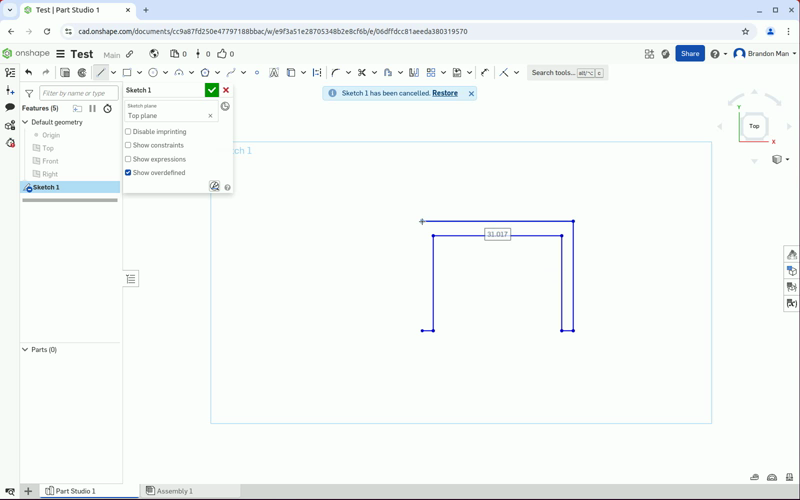
mouse_move(422, 330)
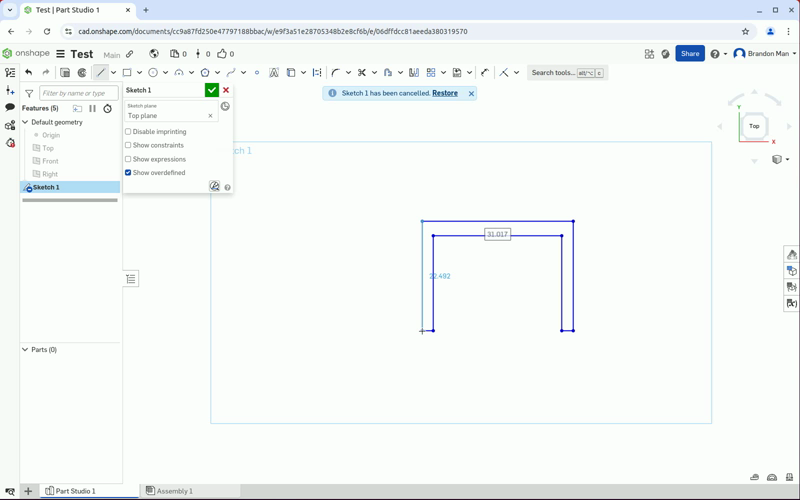
key_up(shift)
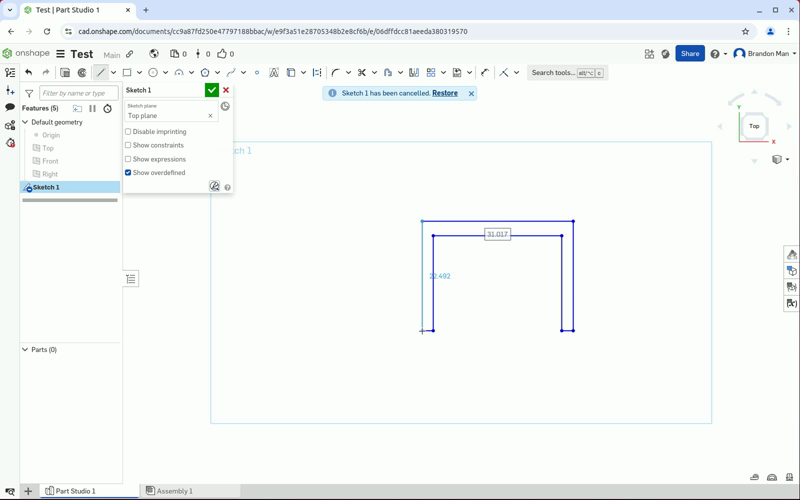
click(422, 330)
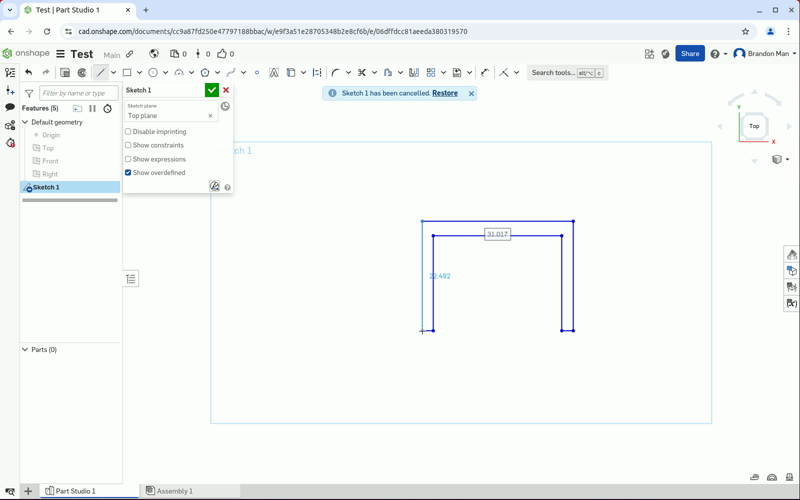
key(esc)
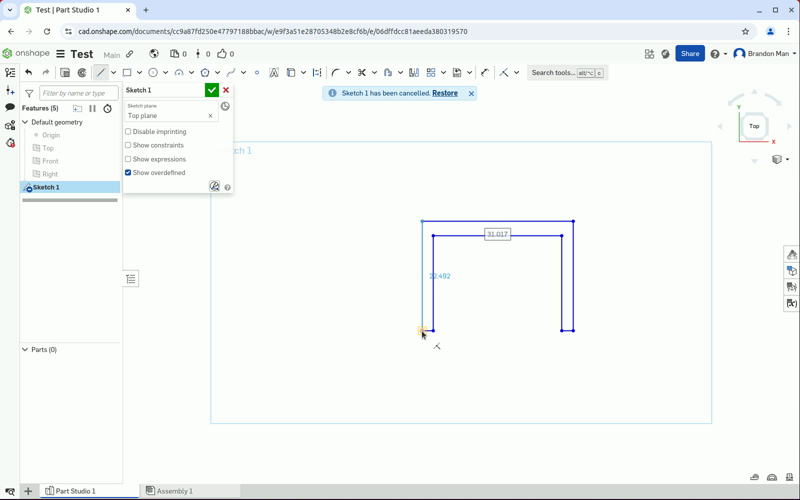
mouse_move(468, 230)
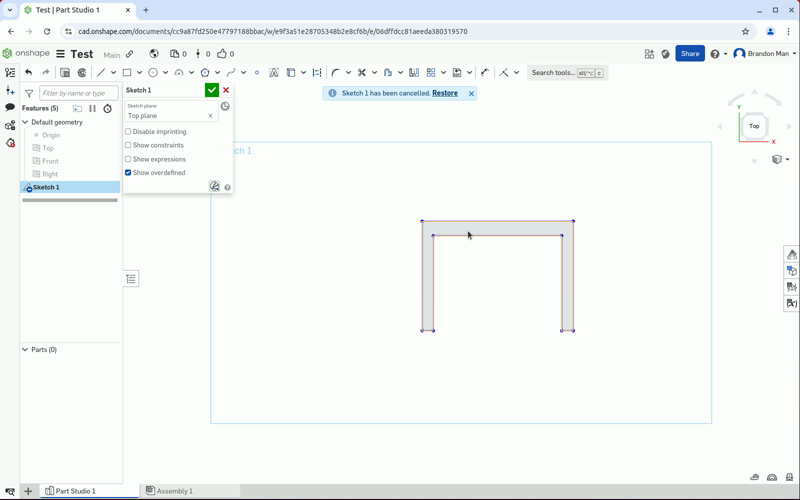
click(468, 230)
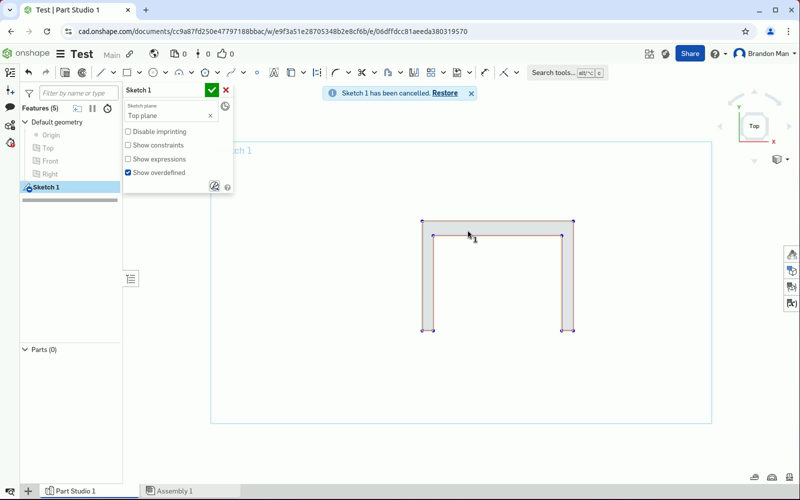
mouse_move(73, 352)
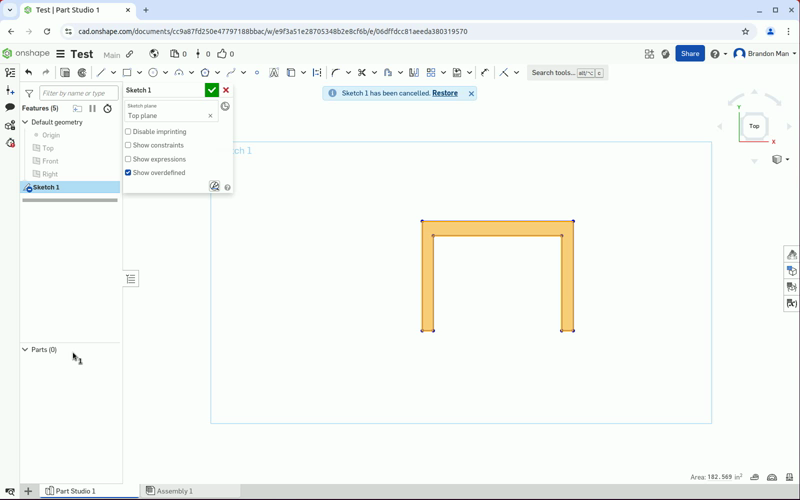
key(shift+y)
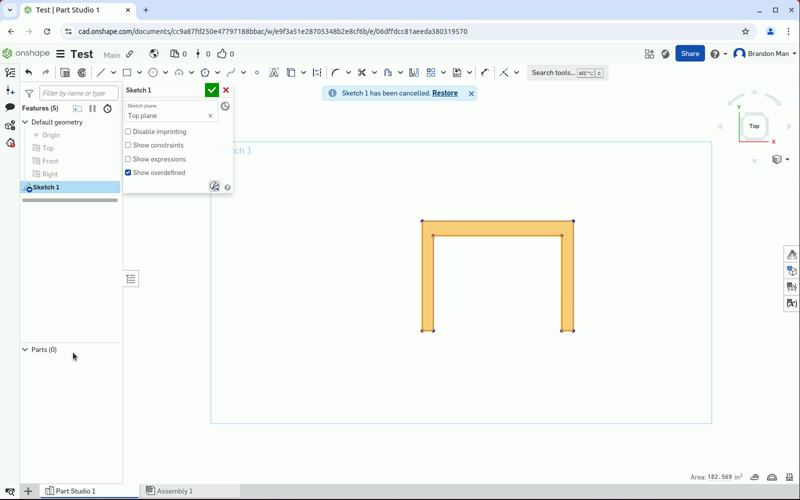
key(shift+e)
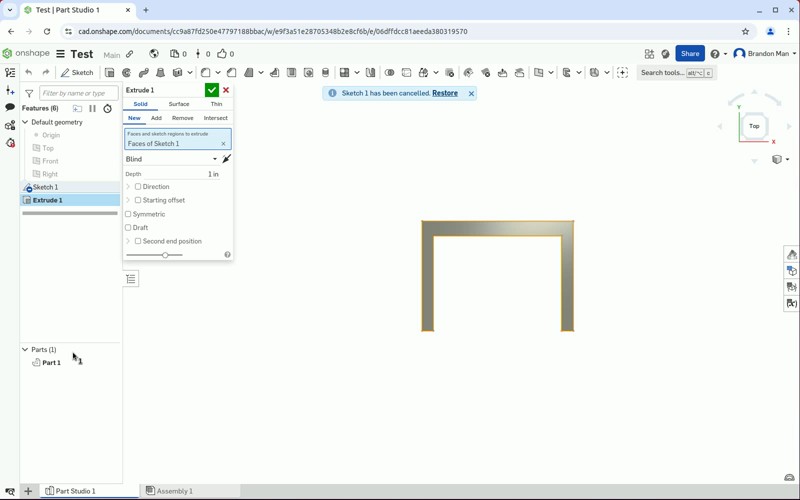
mouse_move(143, 106)
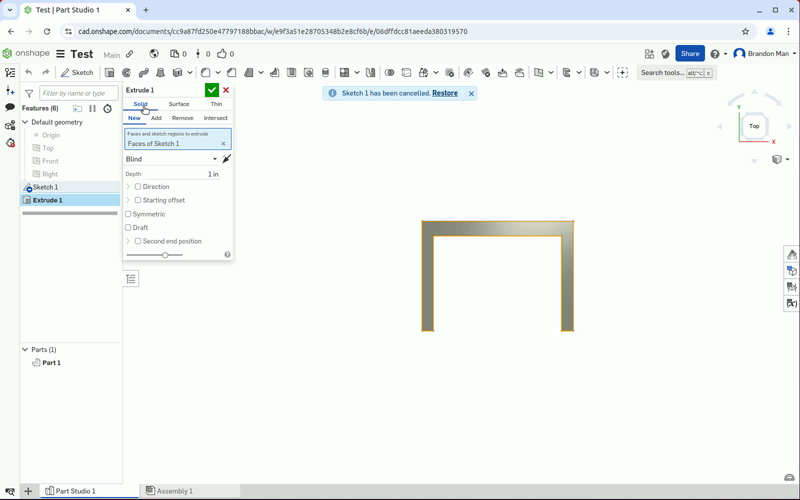
click(143, 106)
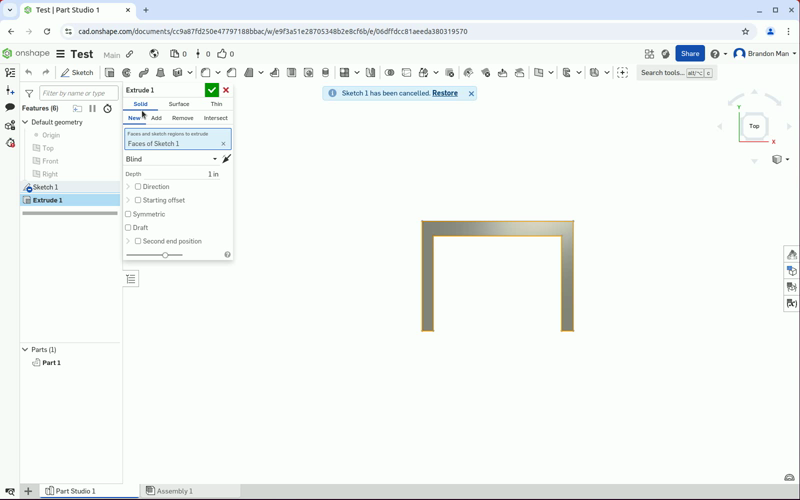
mouse_move(137, 120)
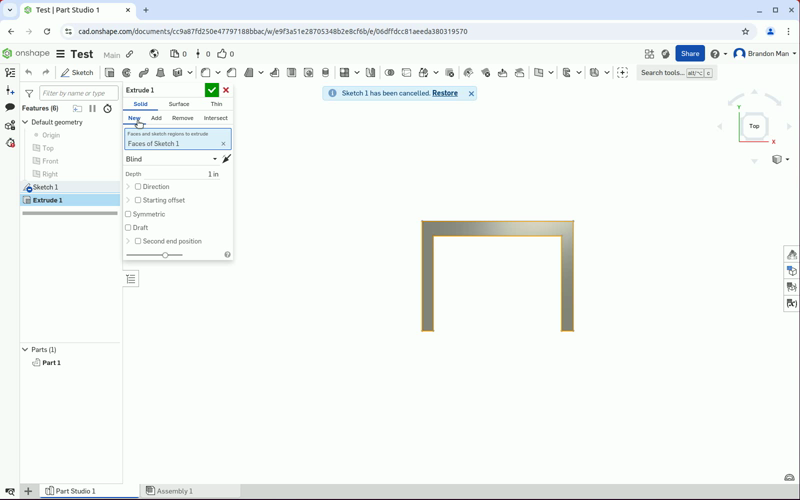
click(137, 120)
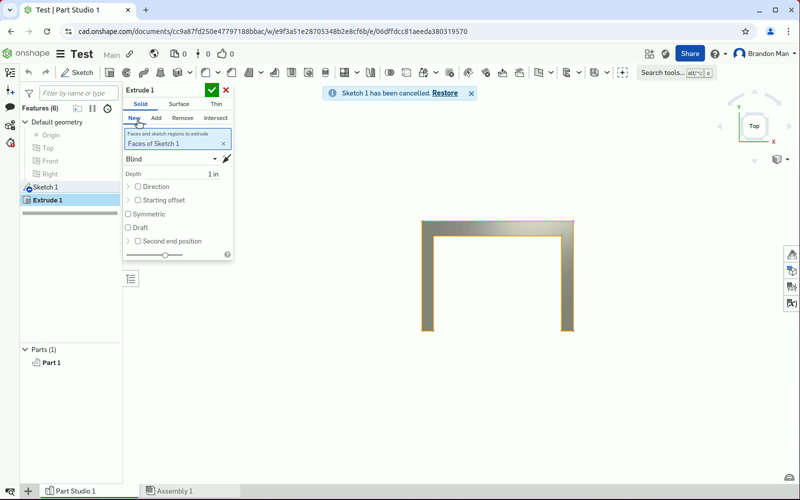
key(tab, 4)
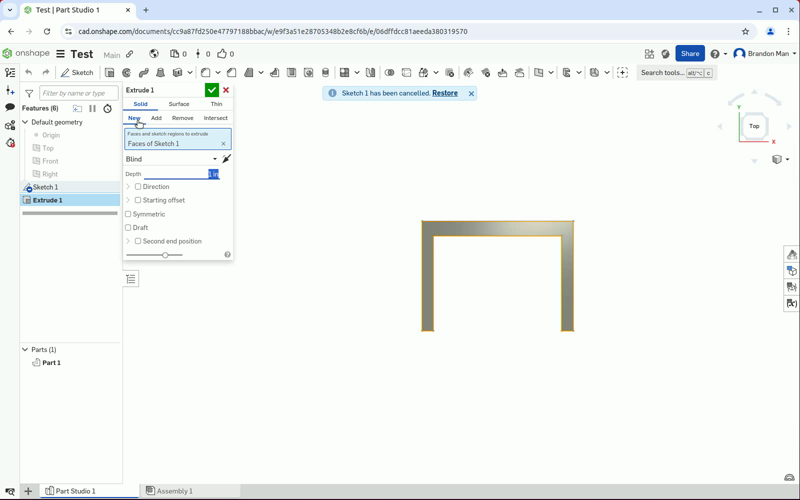
text(2.166)
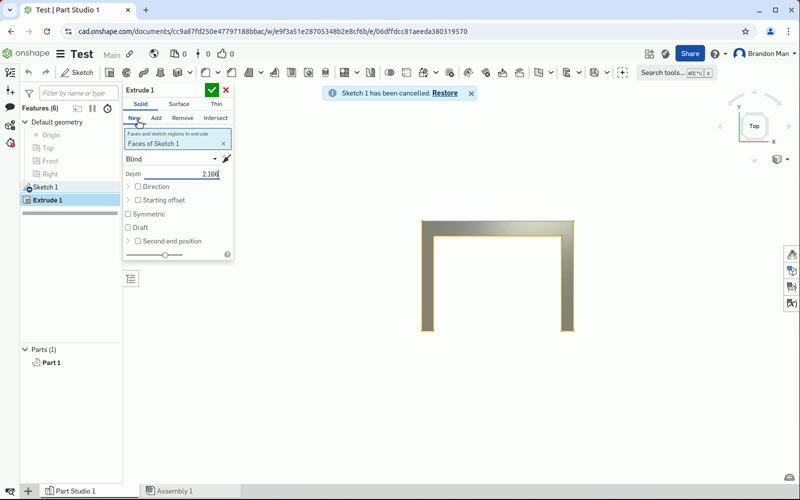
key(enter)
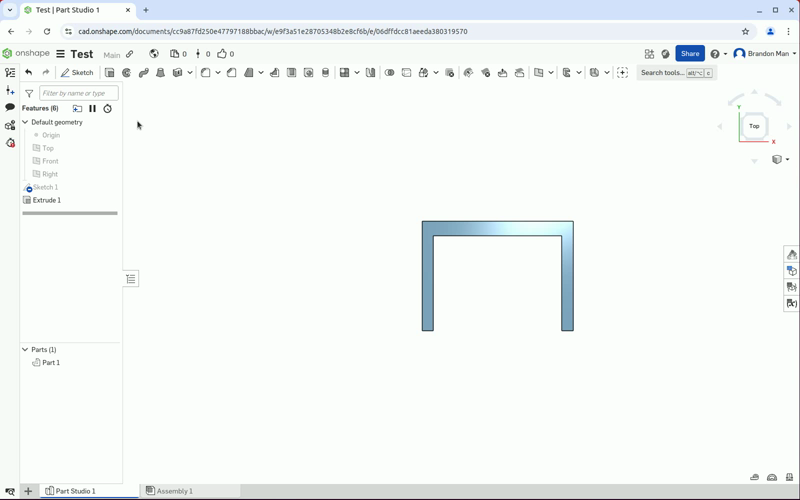
key(shift+h)
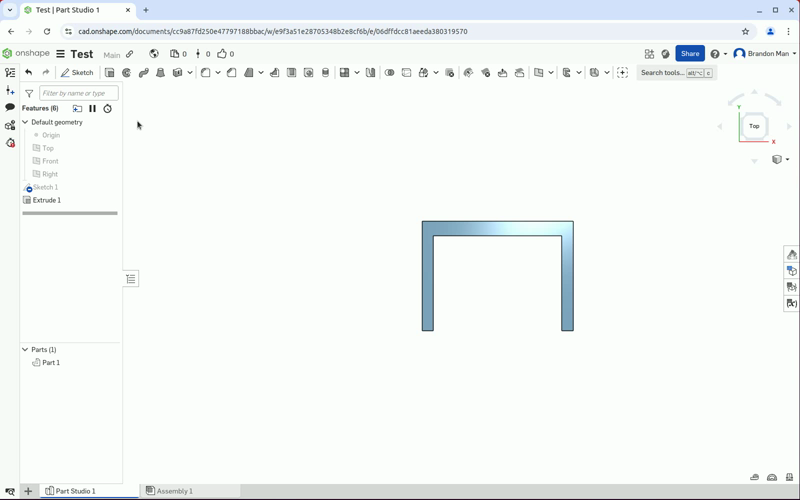
key(shift+h)
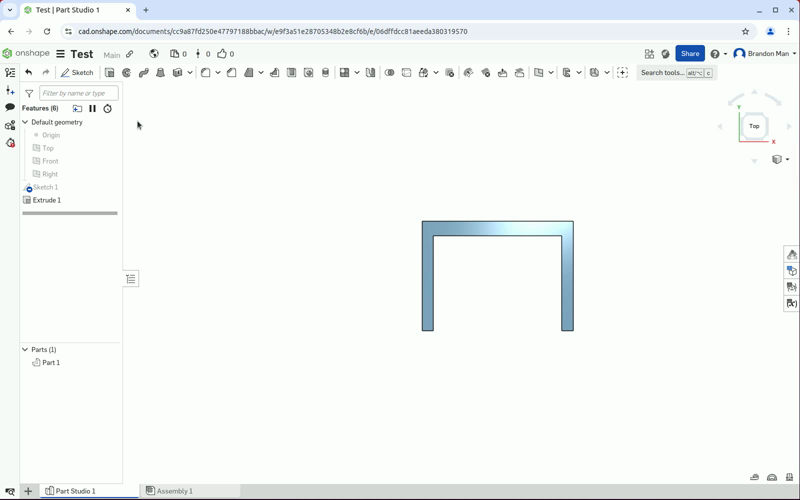
mouse_move(73, 189)
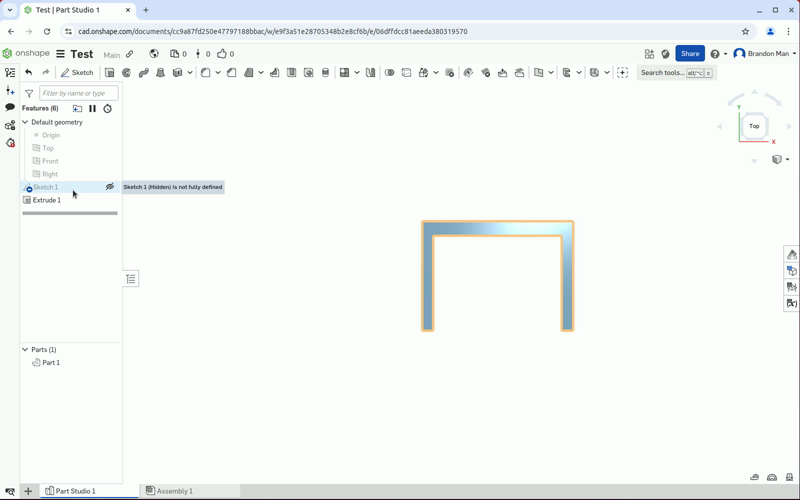
click(73, 189)
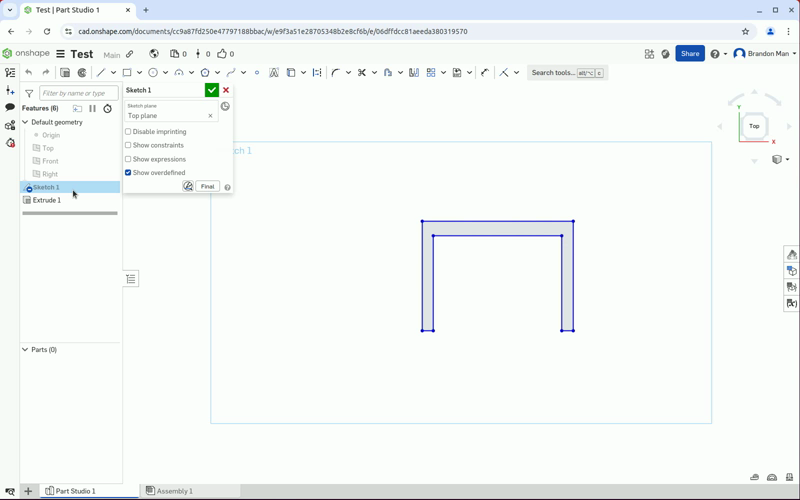
mouse_move(229, 92)
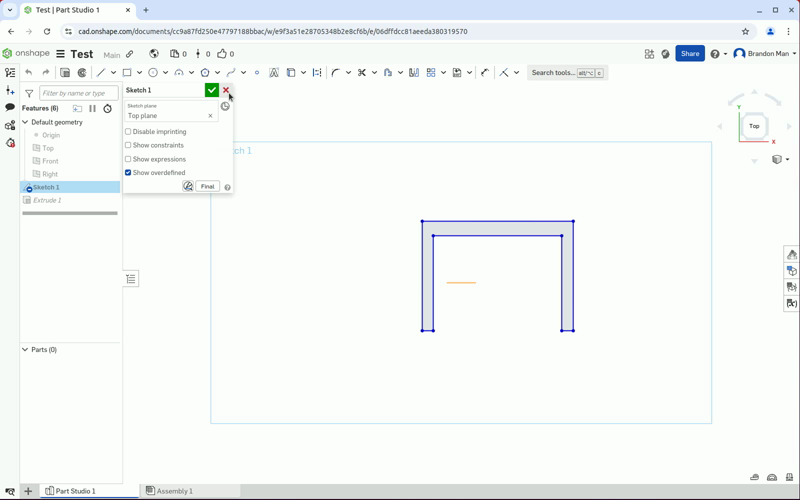
click(229, 92)
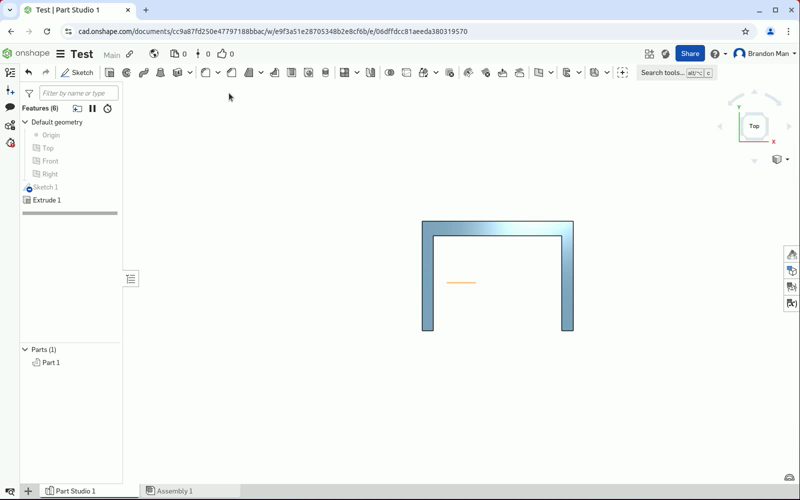
mouse_move(541, 75)
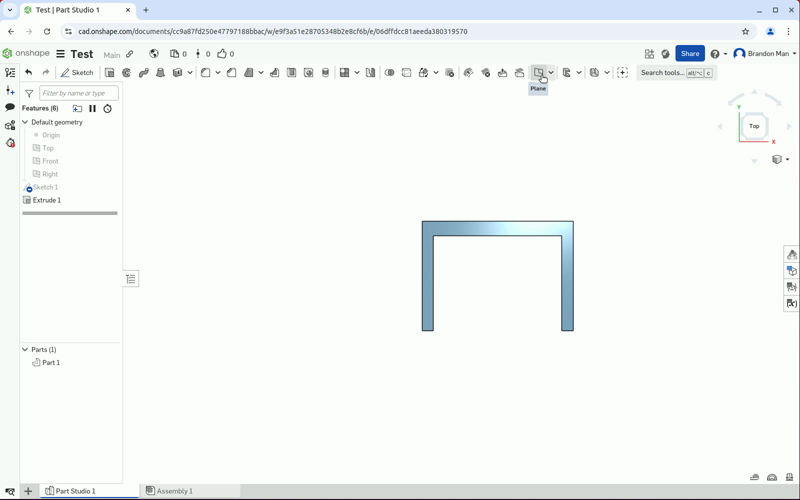
click(541, 75)
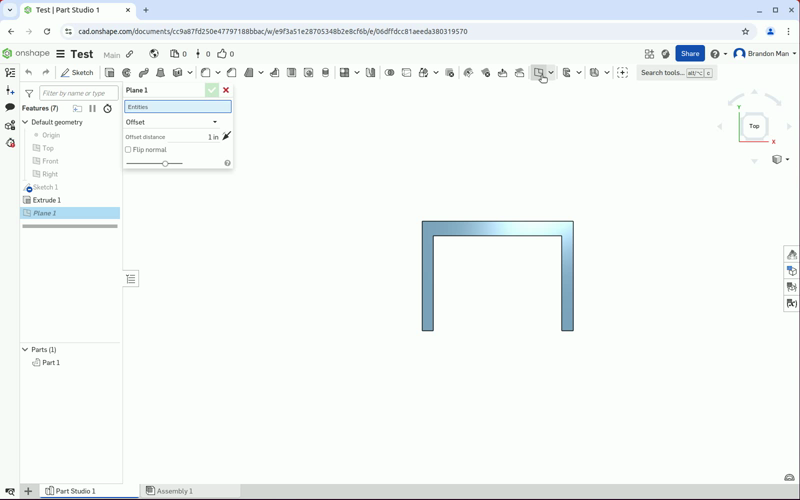
mouse_move(73, 150)
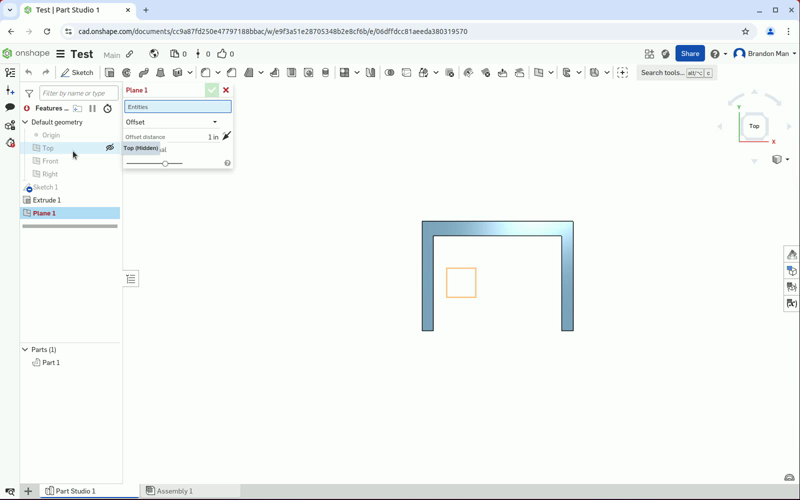
click(73, 150)
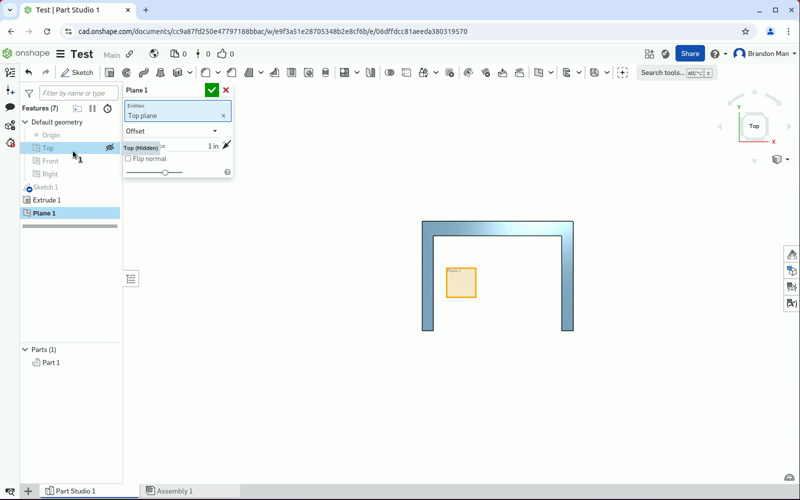
key(tab, 2)
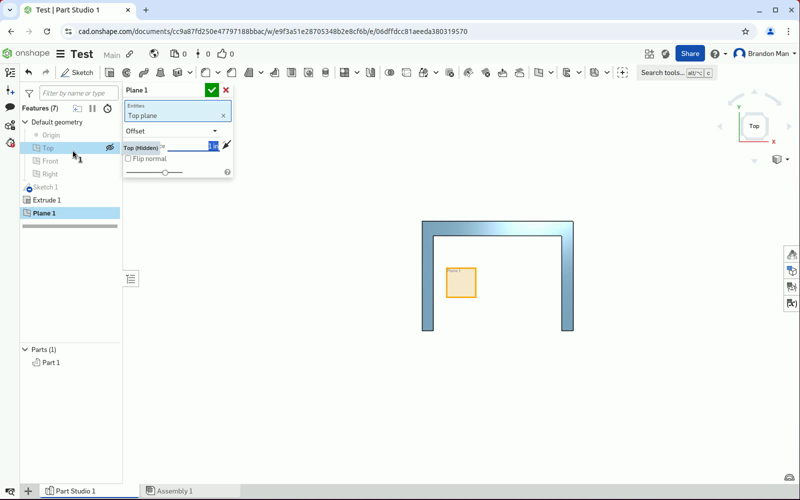
text(2.157)
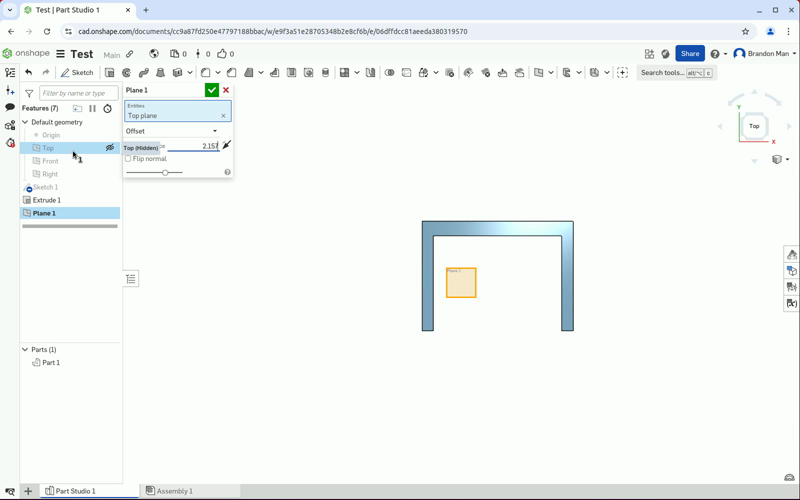
key(enter, 2)
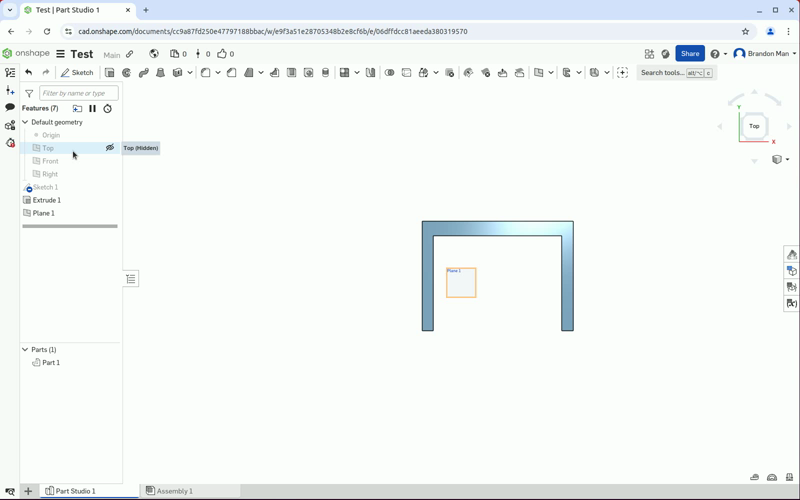
key(shift+s)
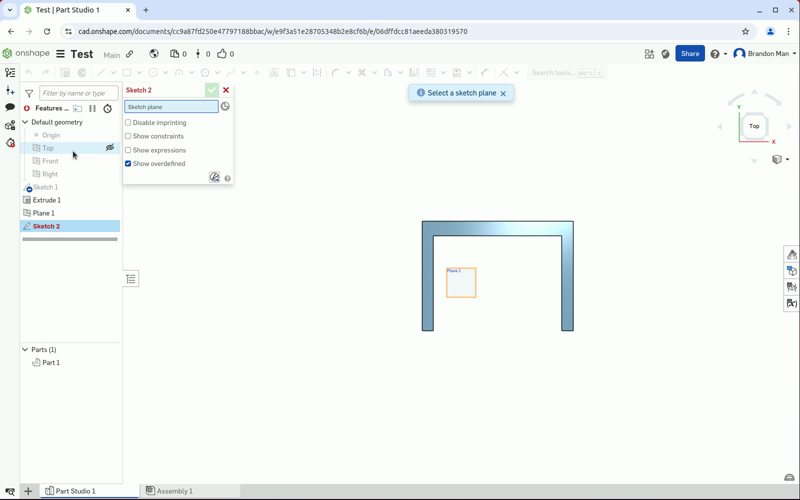
mouse_move(73, 215)
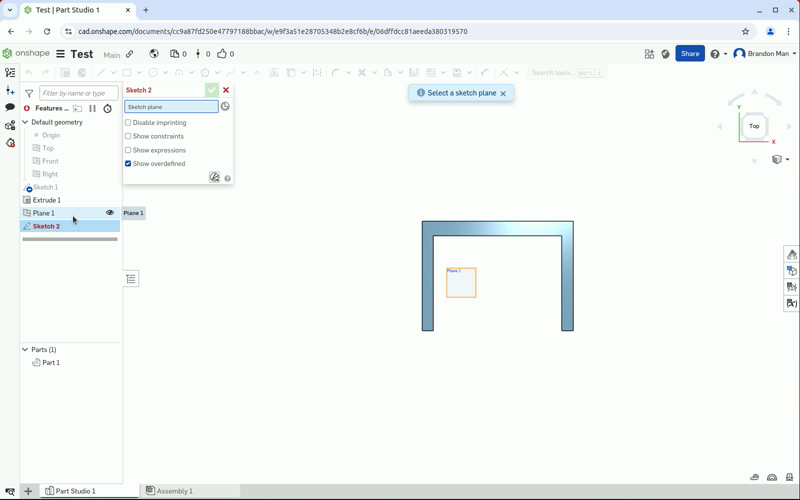
click(73, 215)
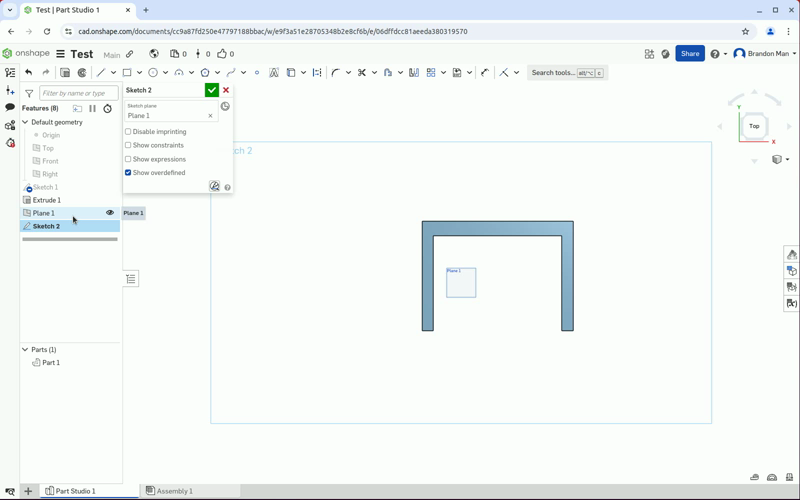
mouse_move(73, 352)
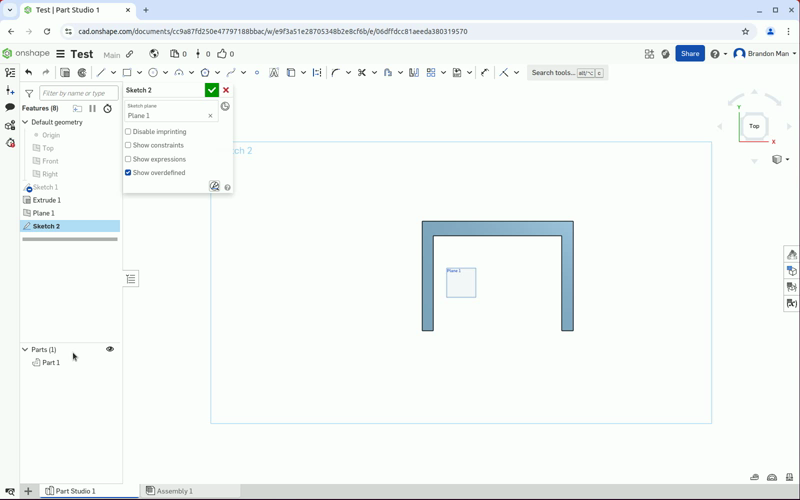
key(y)
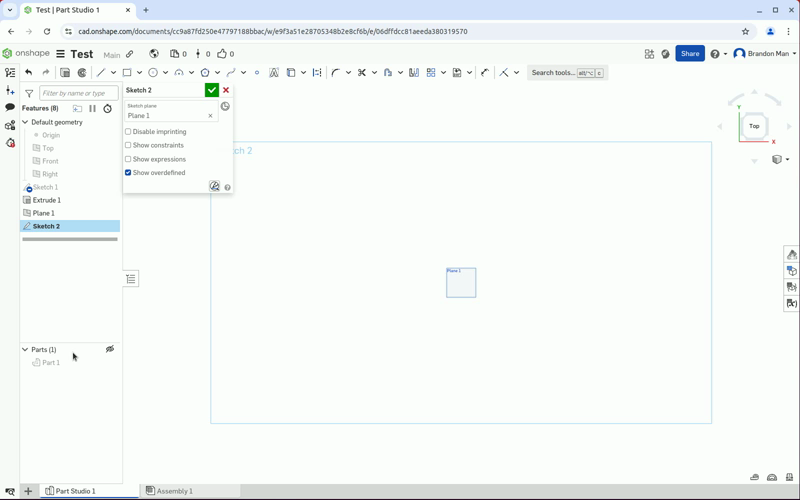
key(c)
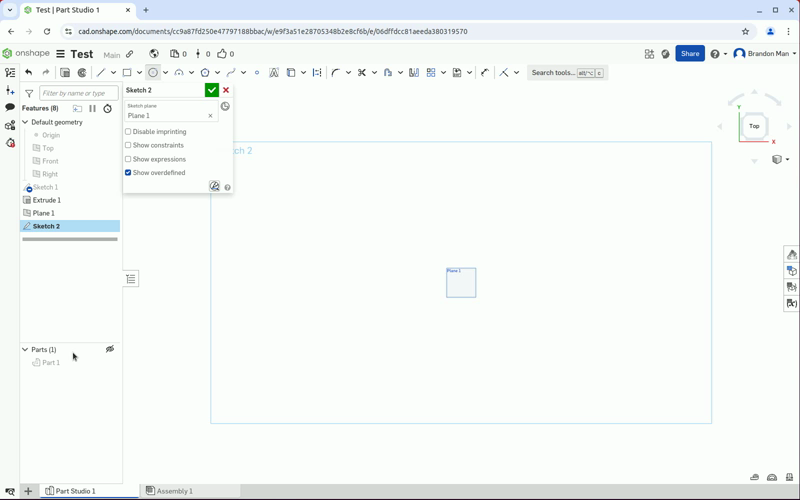
key_down(shift)
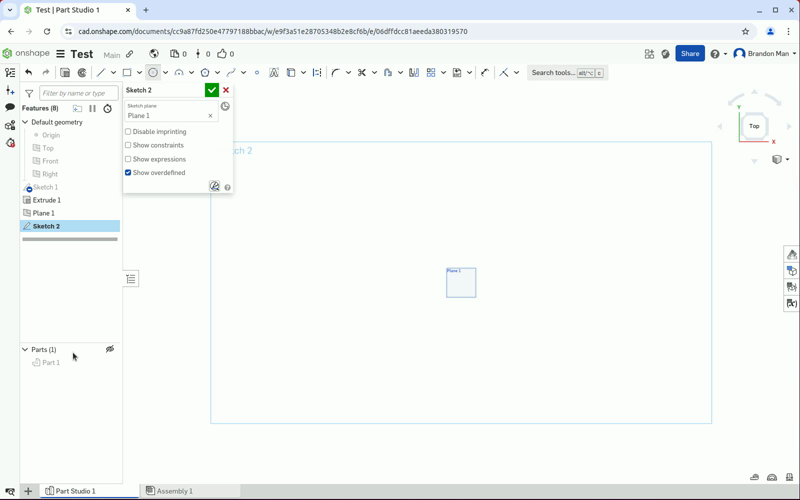
mouse_move(498, 228)
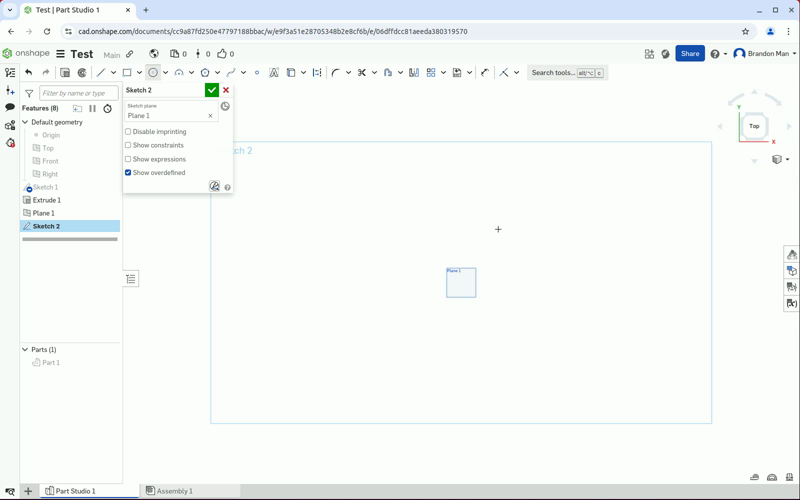
click(498, 228)
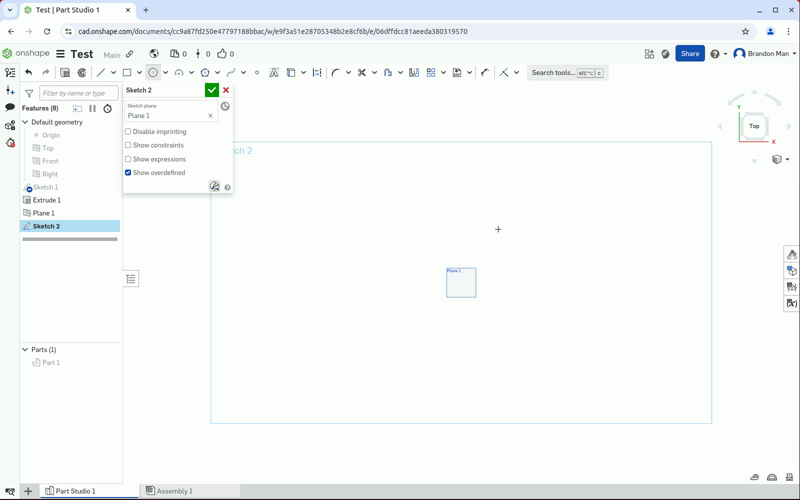
key_up(shift)
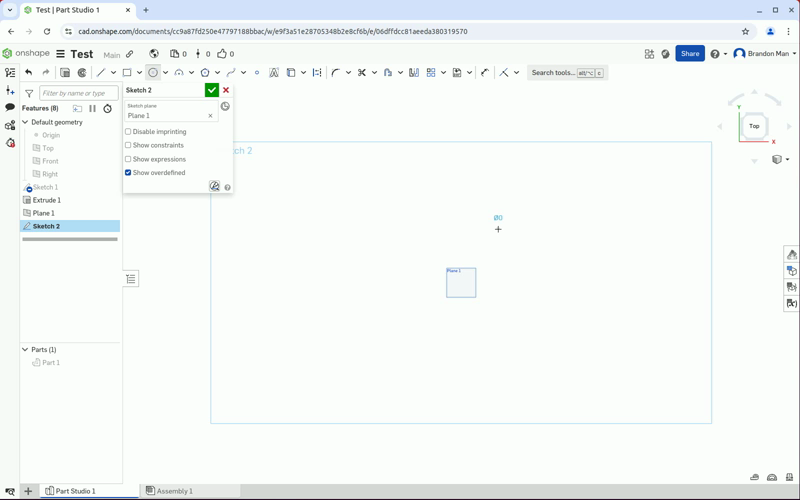
mouse_move(500, 228)
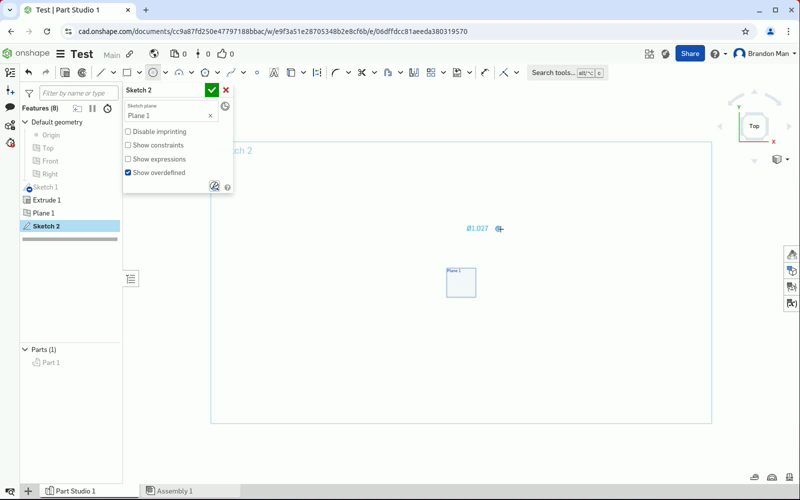
scroll(6)
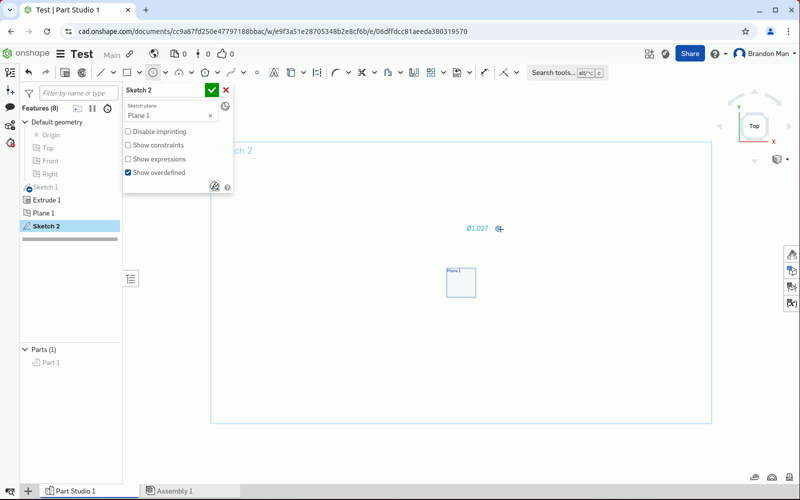
scroll(6)
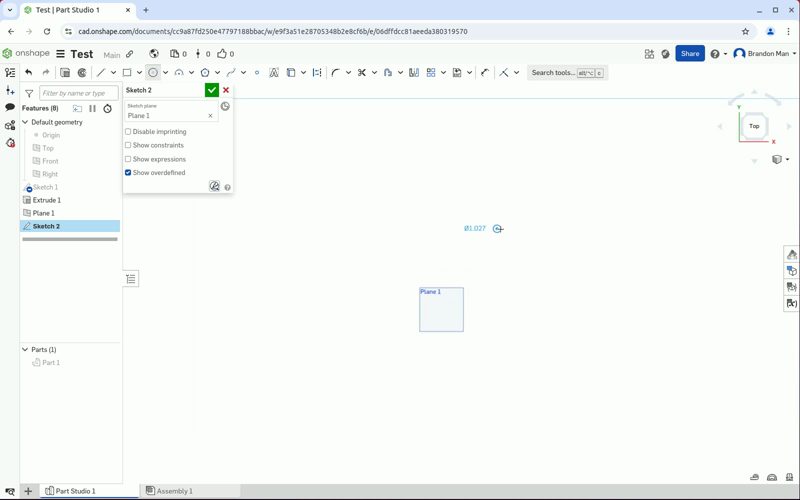
scroll(6)
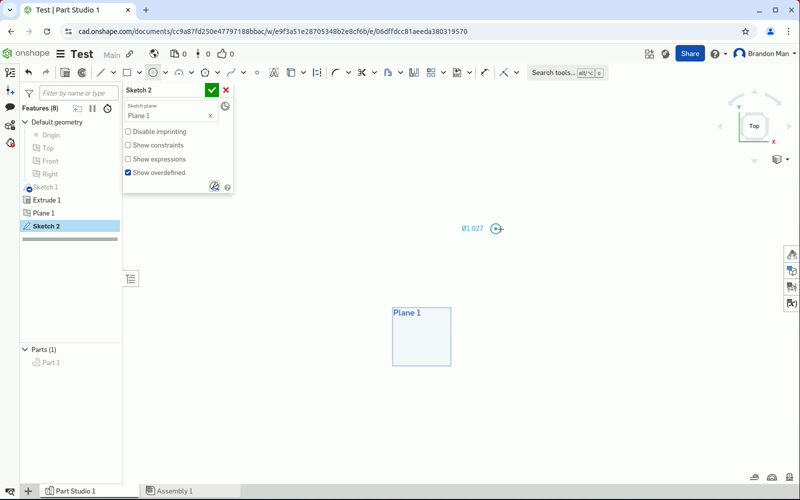
scroll(6)
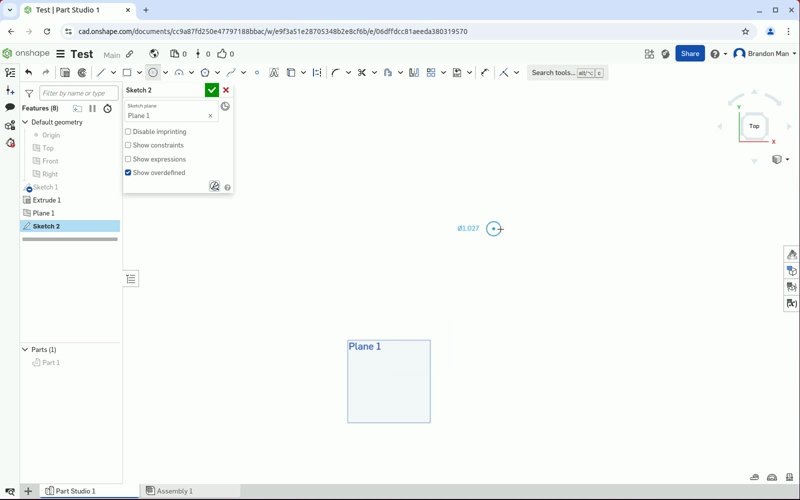
scroll(6)
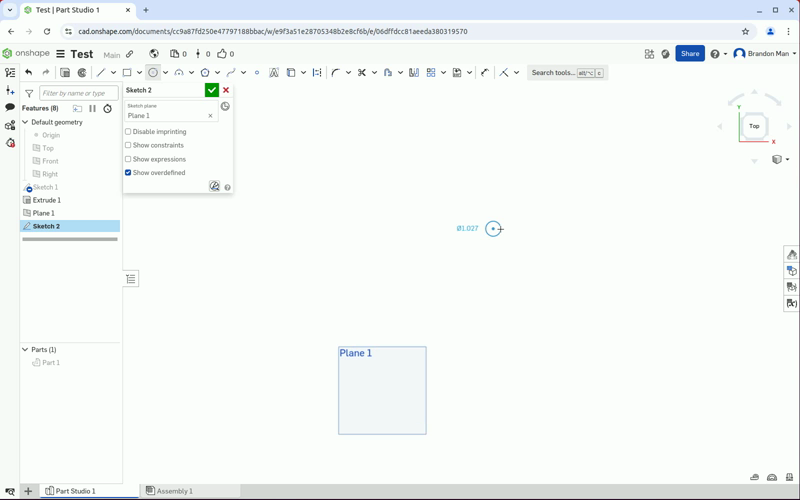
scroll(6)
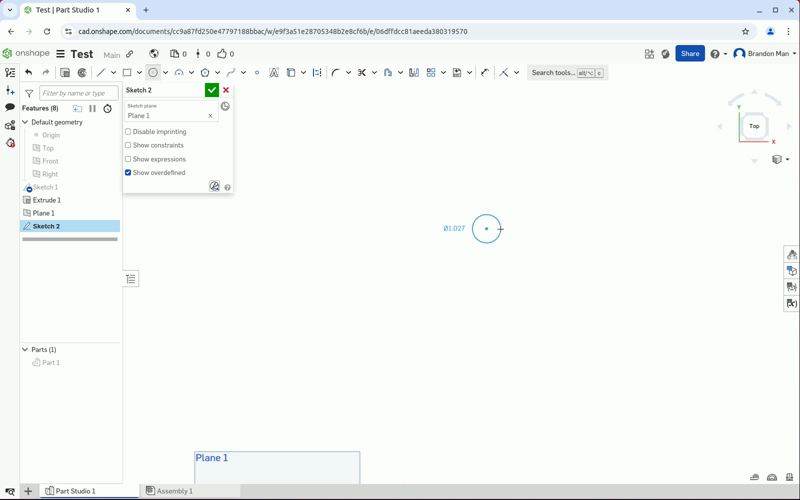
scroll(6)
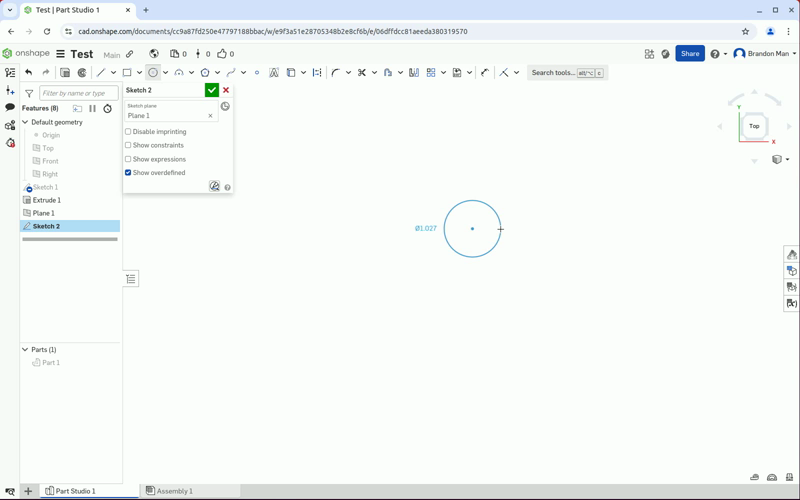
click(500, 228)
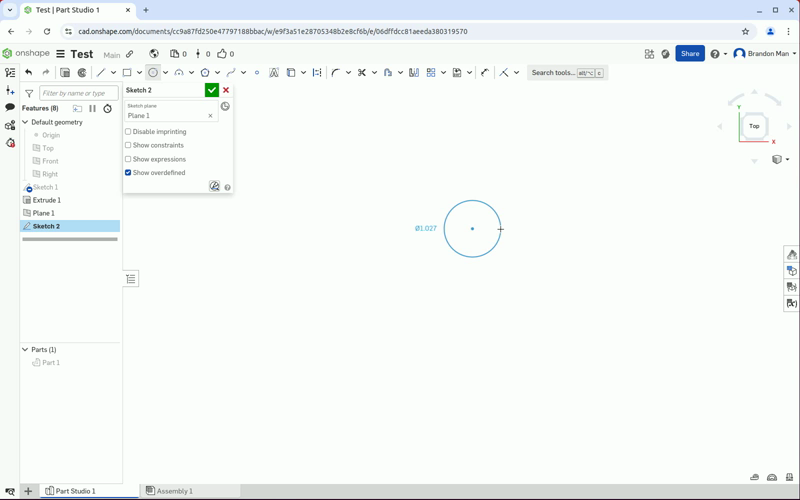
scroll(-6)
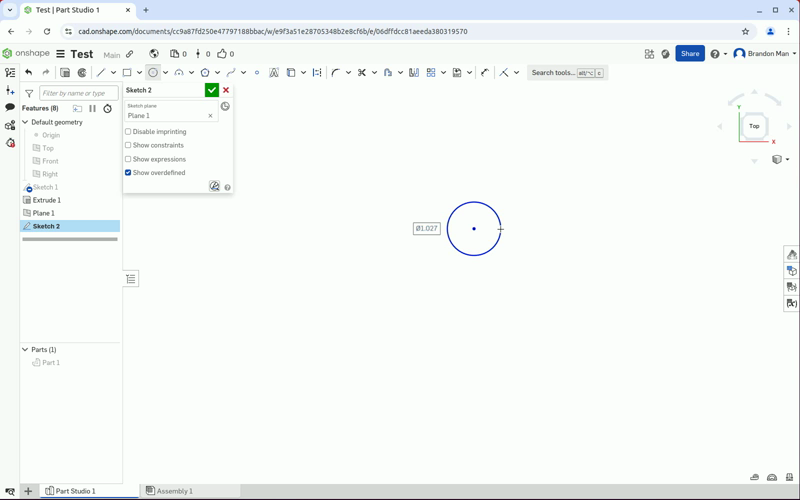
scroll(-6)
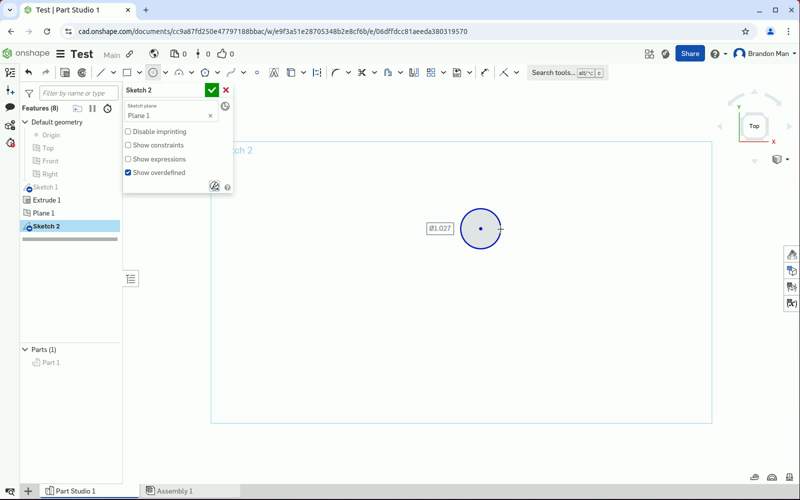
scroll(-6)
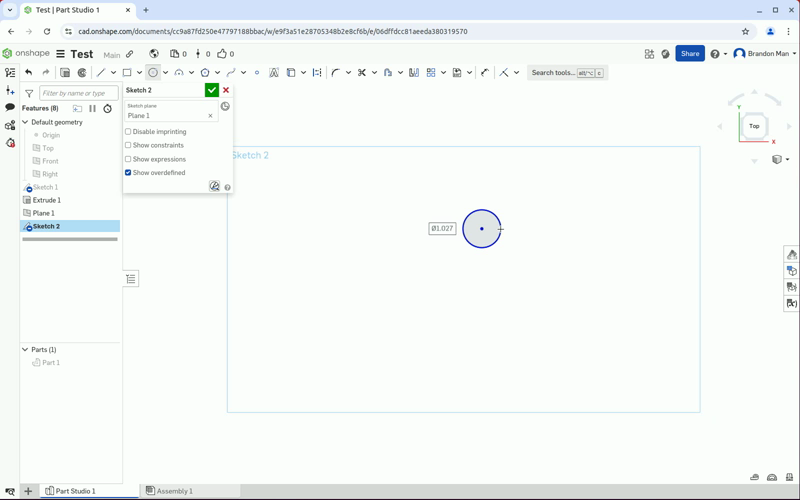
scroll(-6)
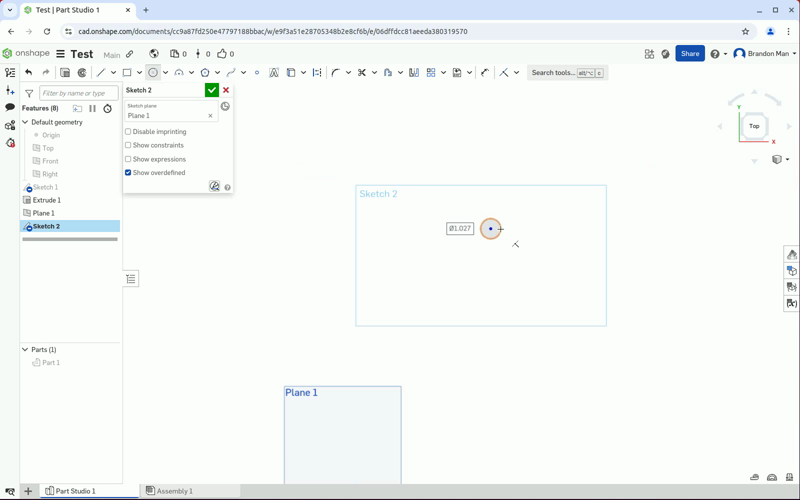
scroll(-6)
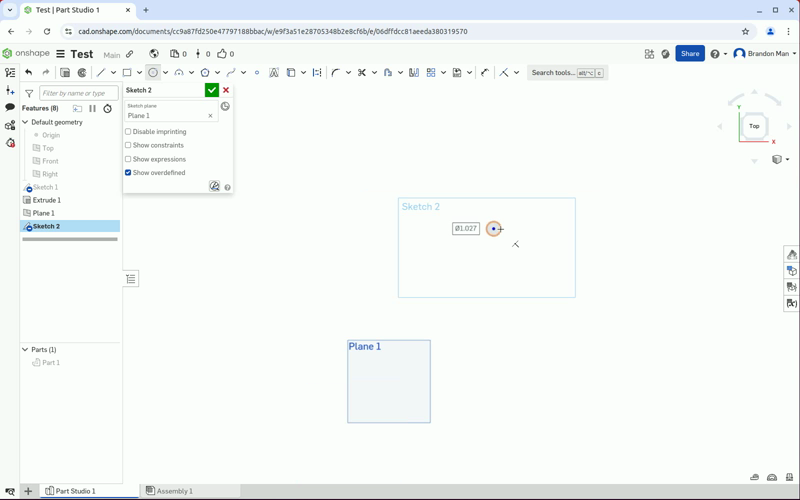
scroll(-6)
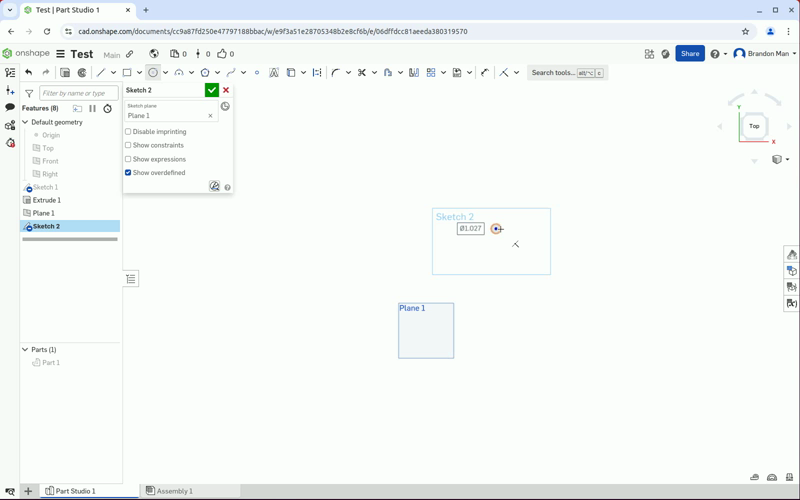
scroll(-6)
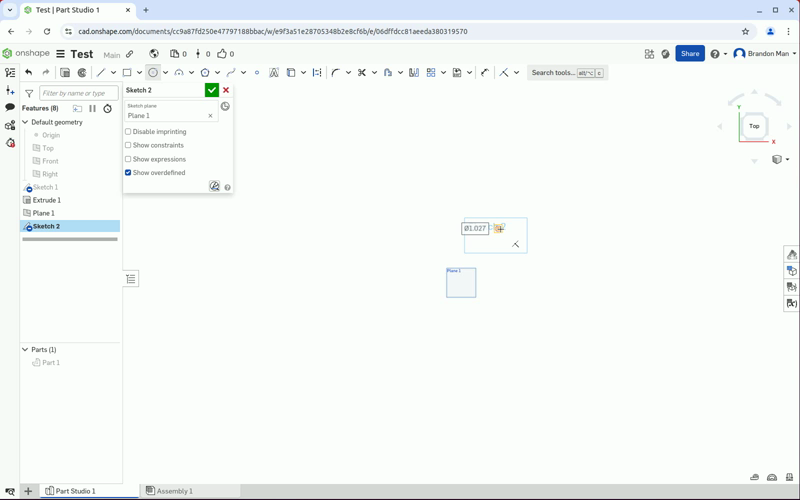
key(esc)
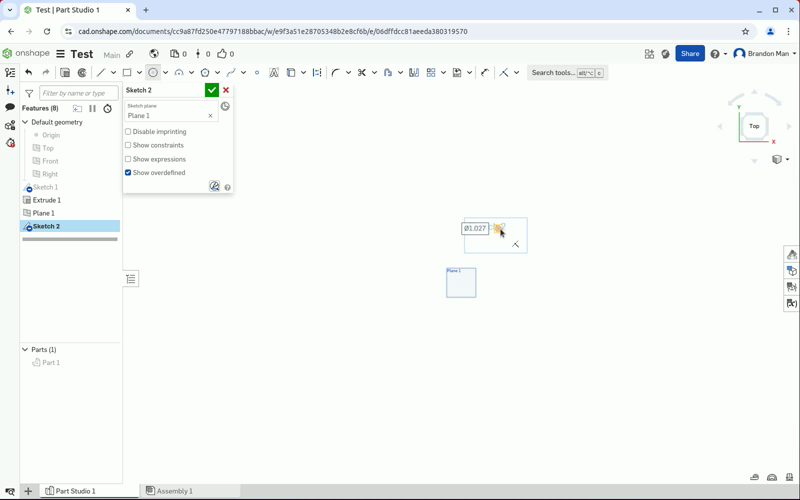
mouse_move(498, 227)
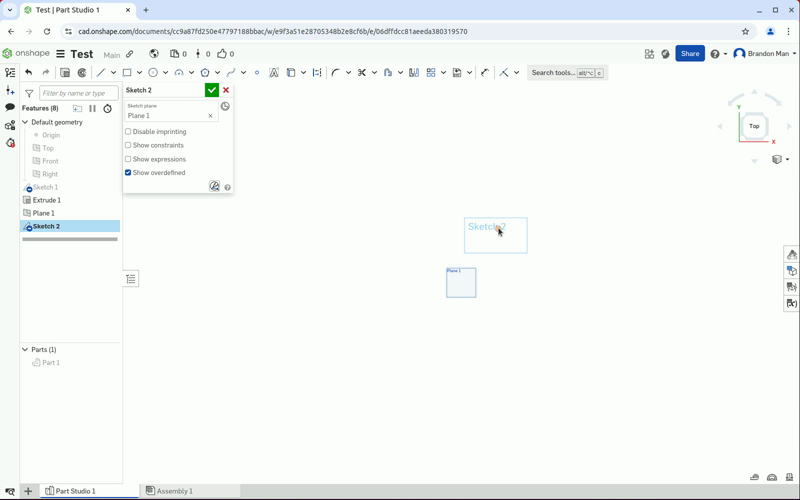
scroll(6)
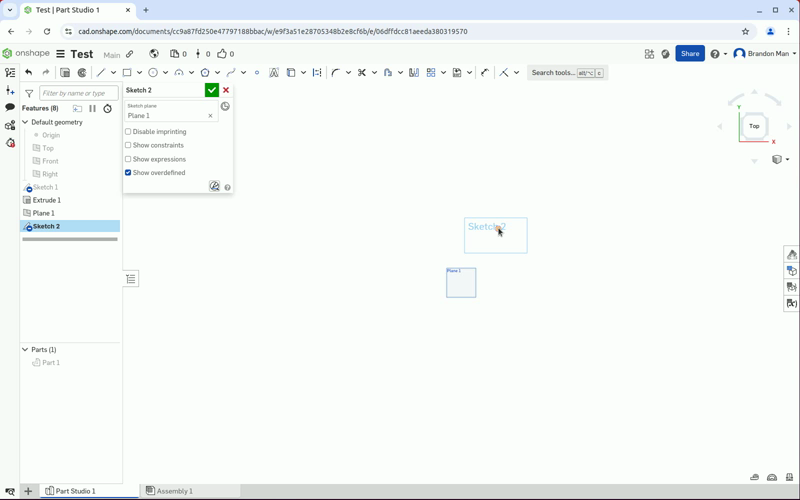
scroll(6)
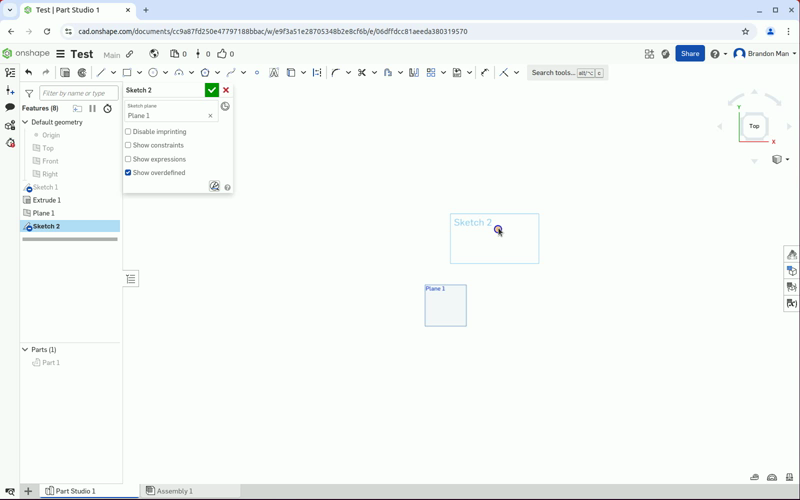
scroll(6)
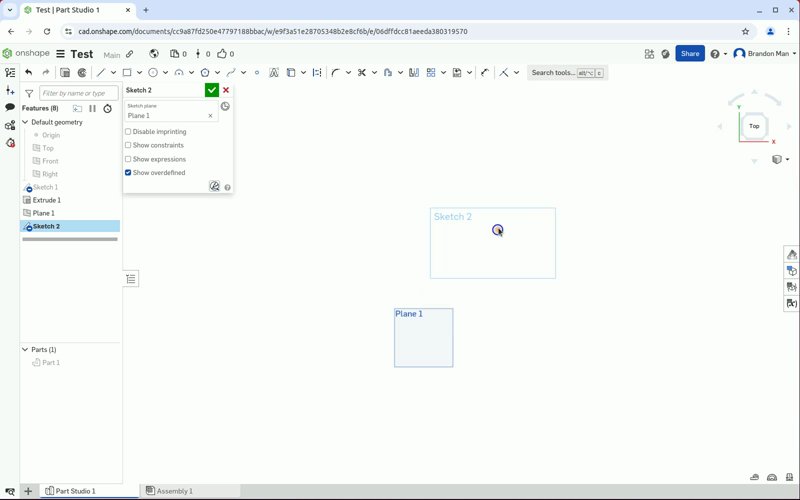
scroll(6)
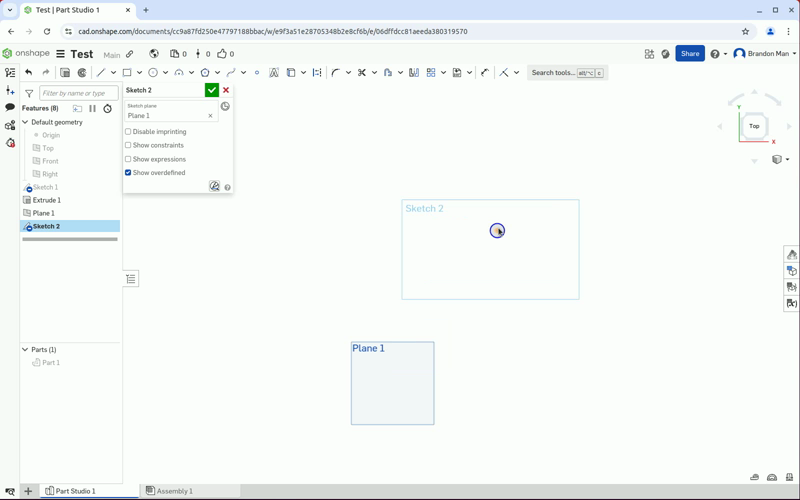
scroll(6)
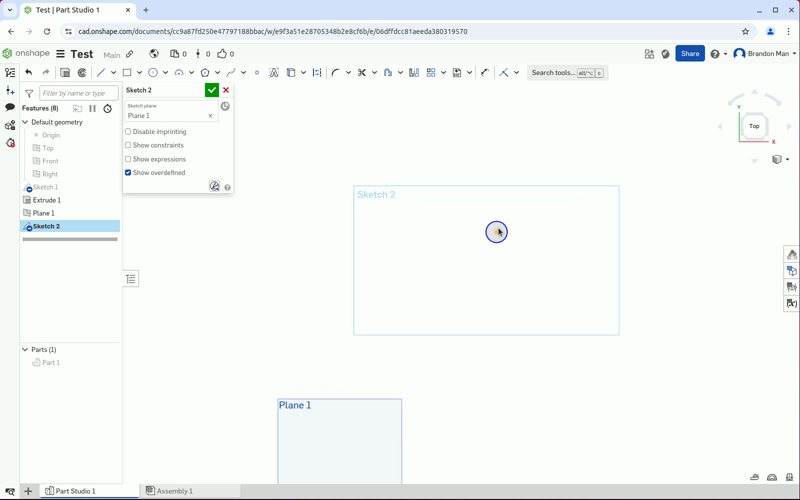
scroll(6)
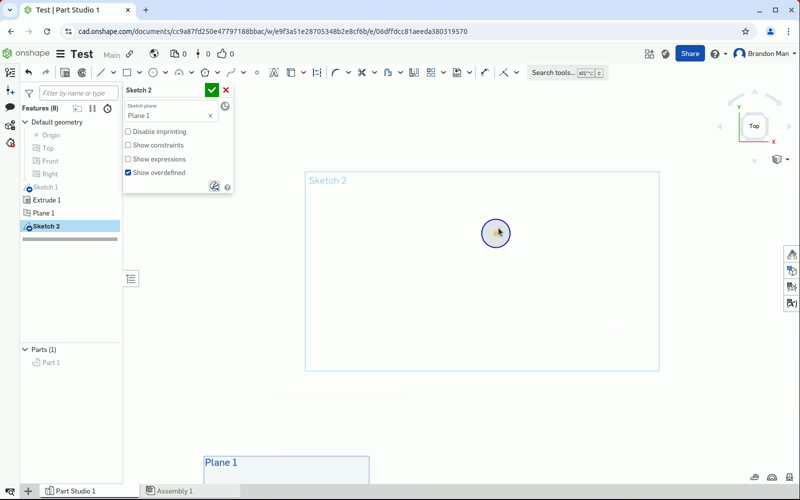
scroll(6)
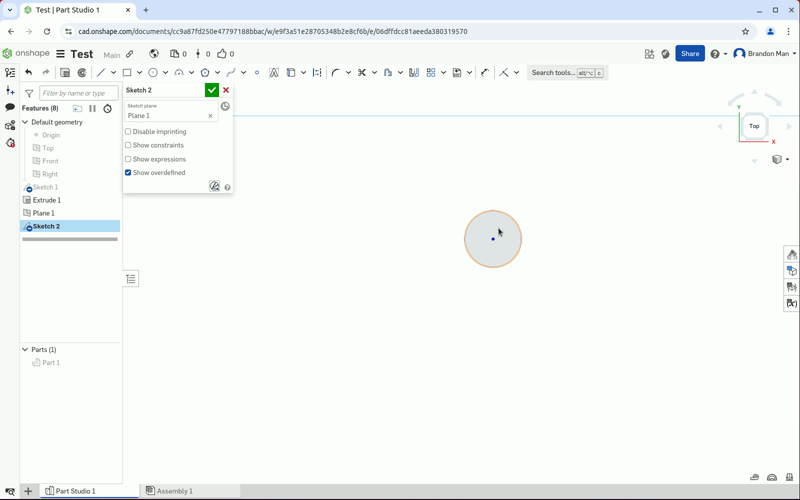
click(498, 227)
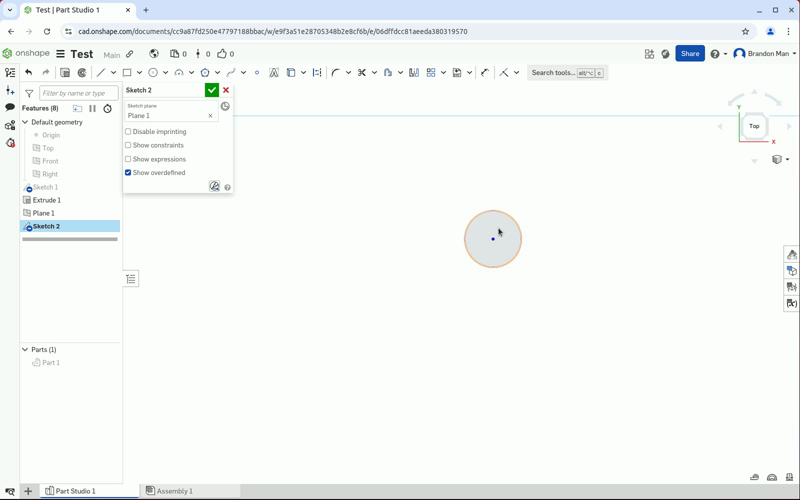
scroll(-6)
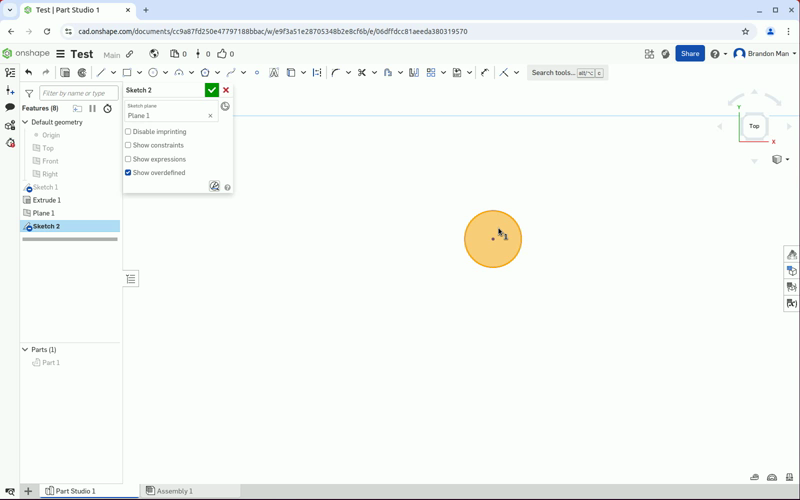
scroll(-6)
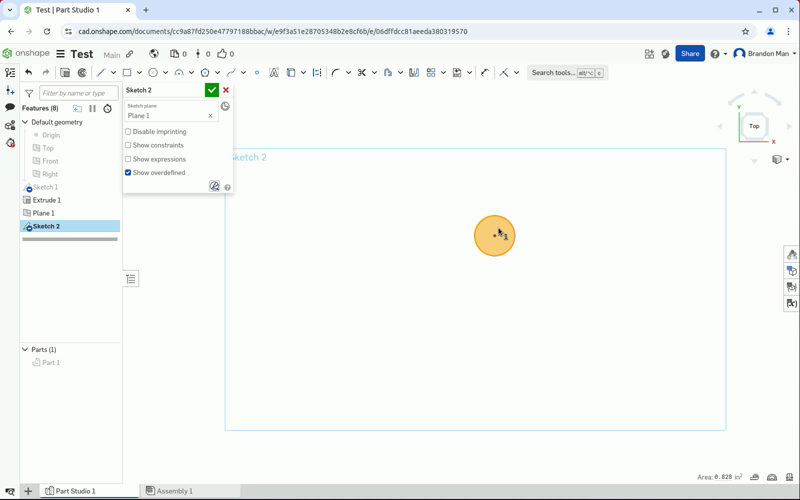
scroll(-6)
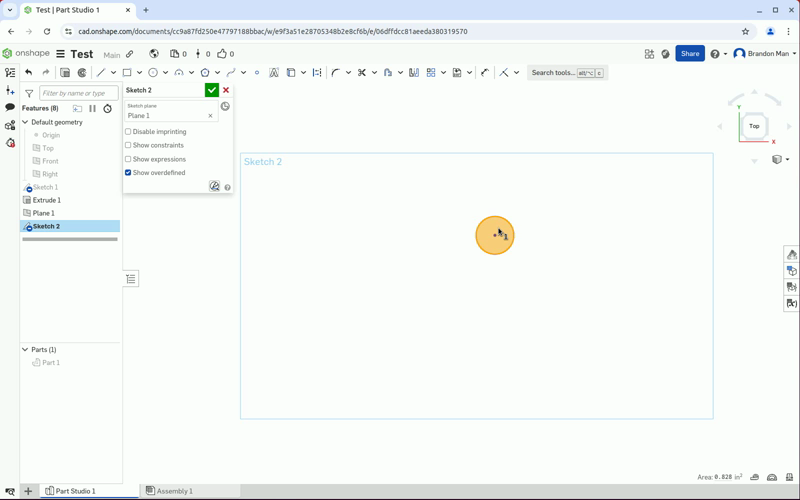
scroll(-6)
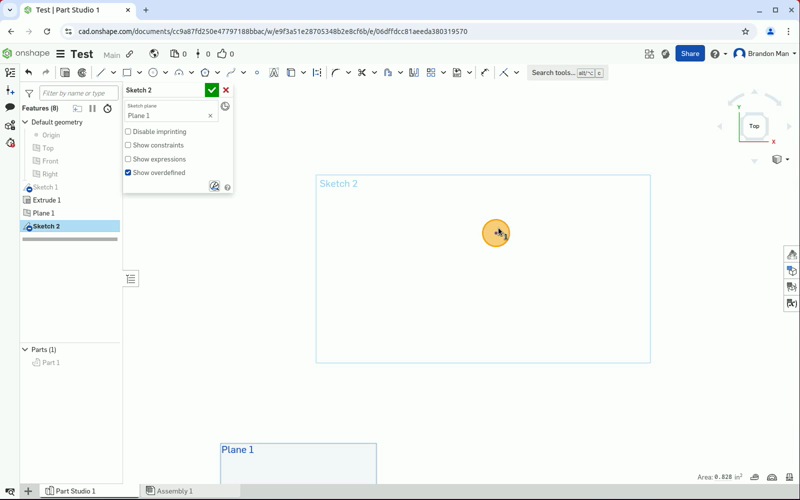
scroll(-6)
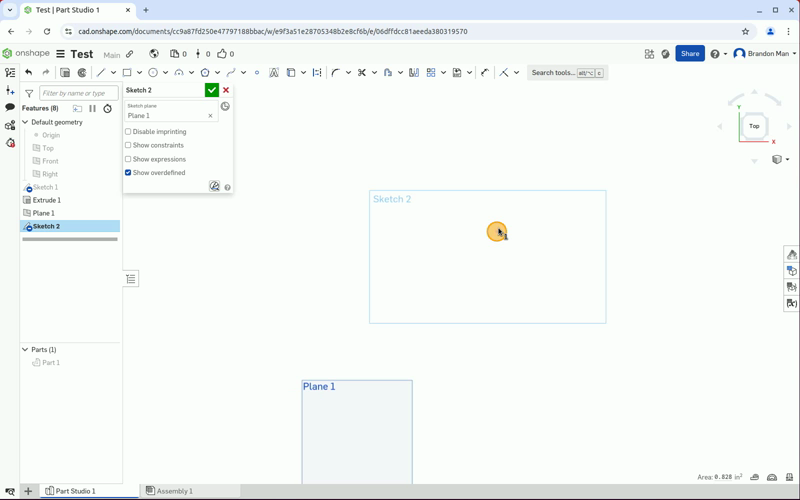
scroll(-6)
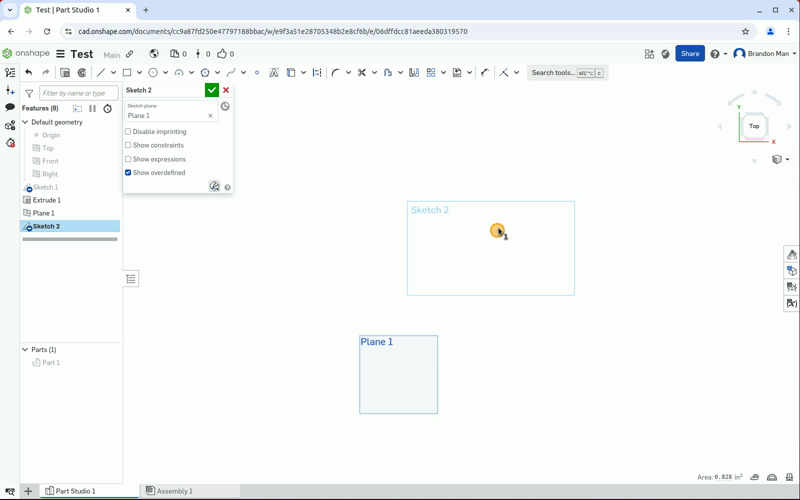
scroll(-6)
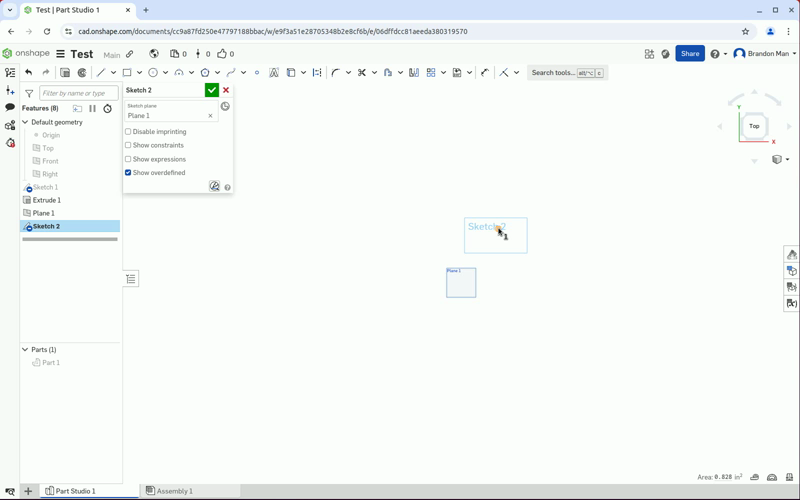
mouse_move(73, 352)
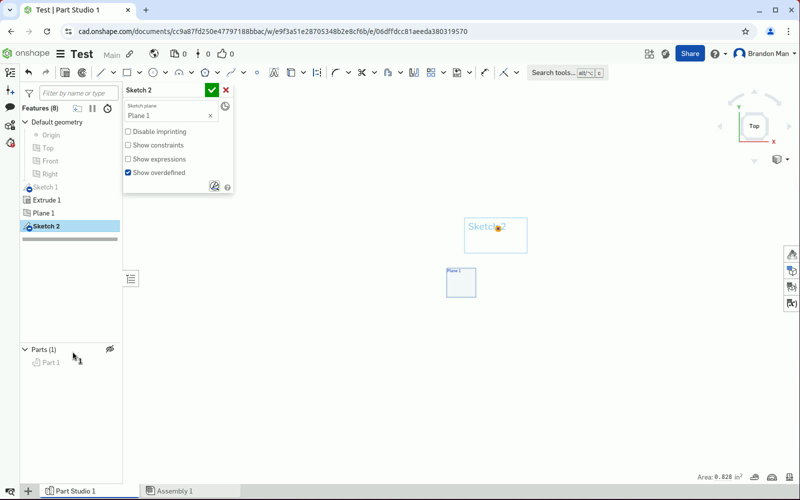
key(shift+y)
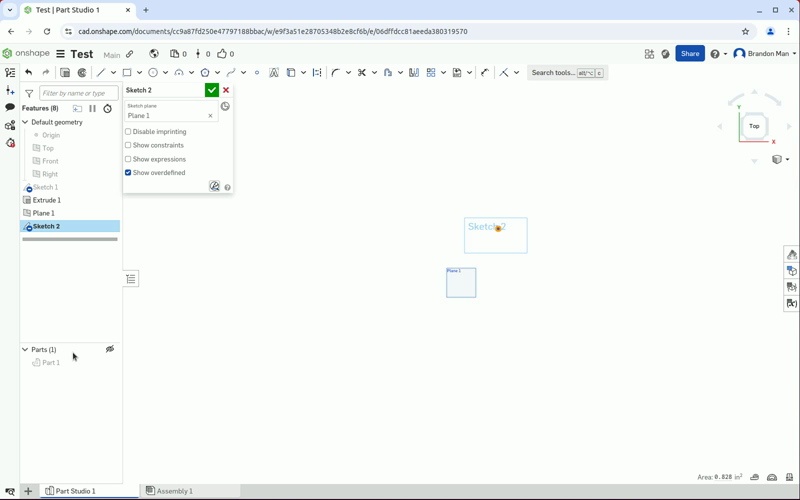
key(shift+e)
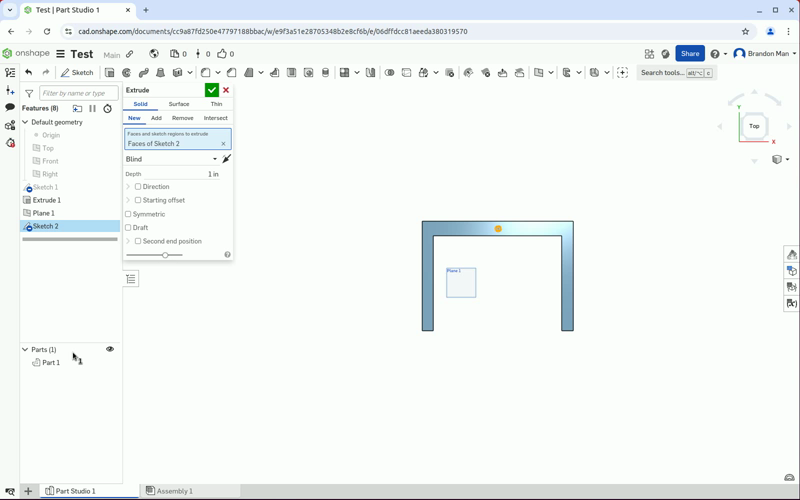
mouse_move(143, 106)
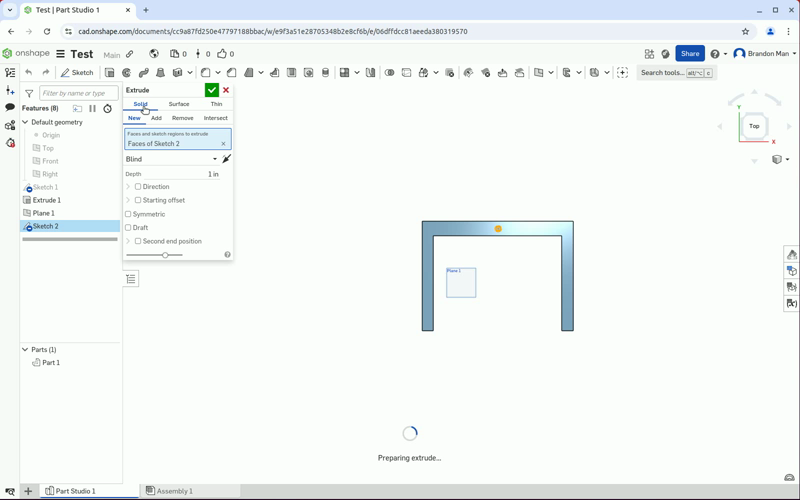
click(143, 106)
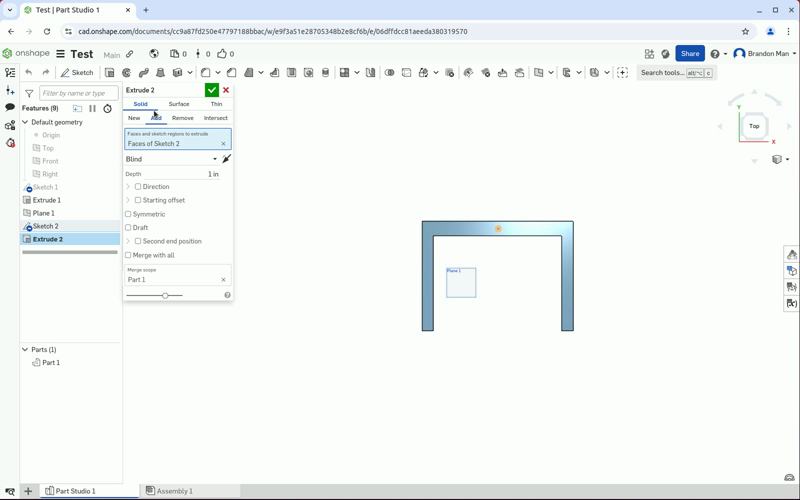
mouse_move(186, 120)
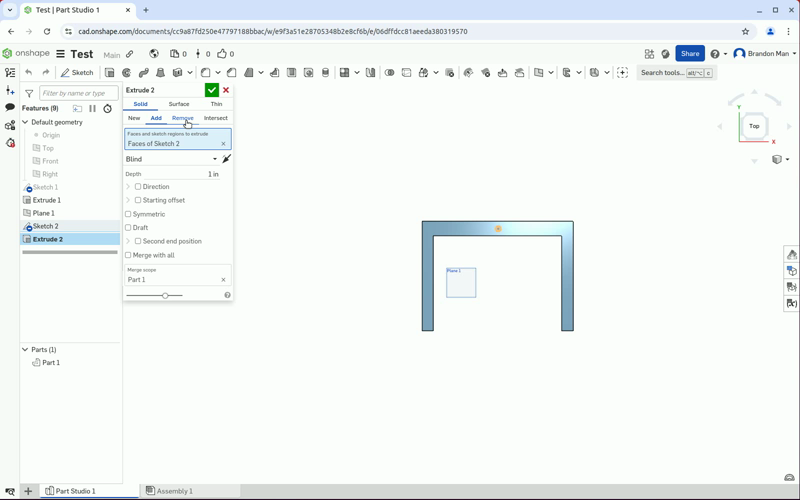
click(186, 120)
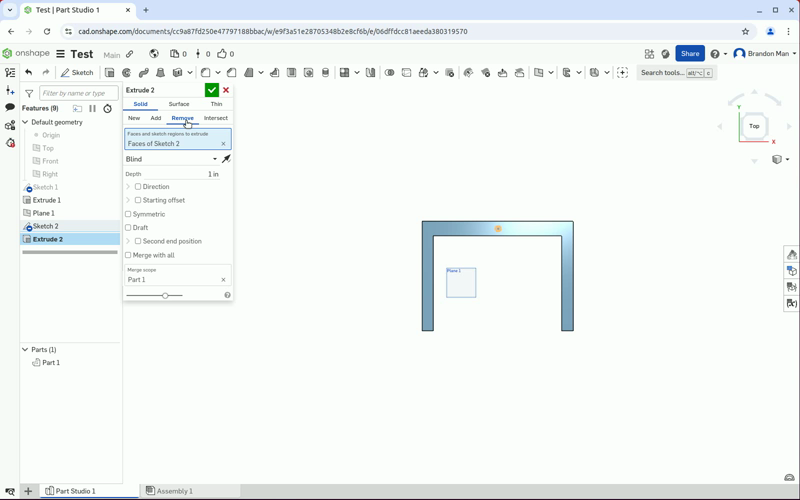
key(tab, 4)
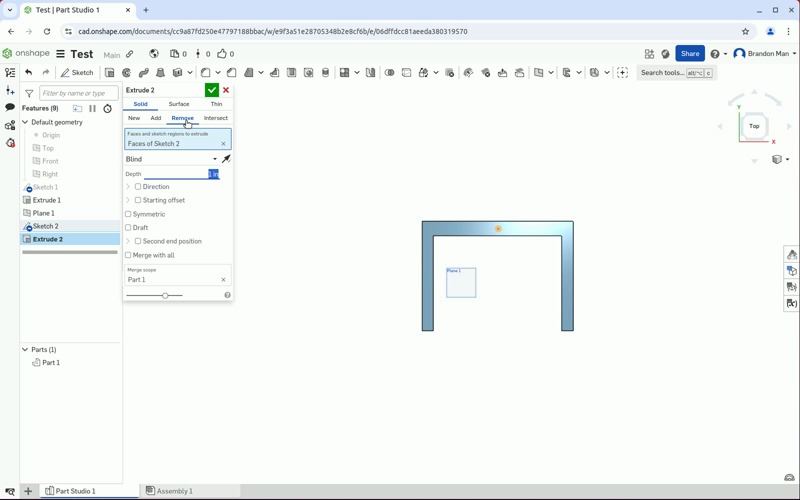
text(10.591)
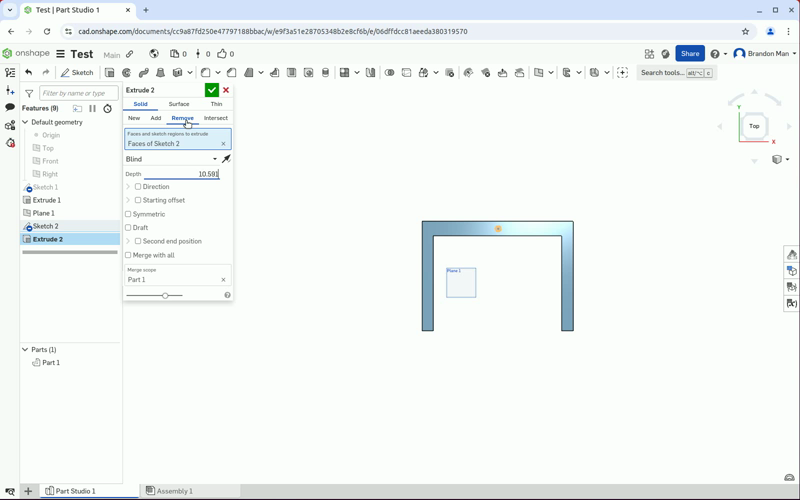
key(tab, 6)
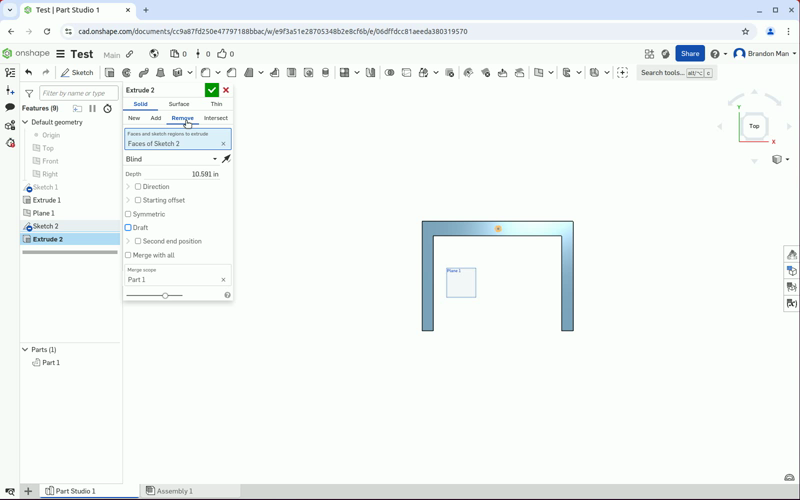
key(space)
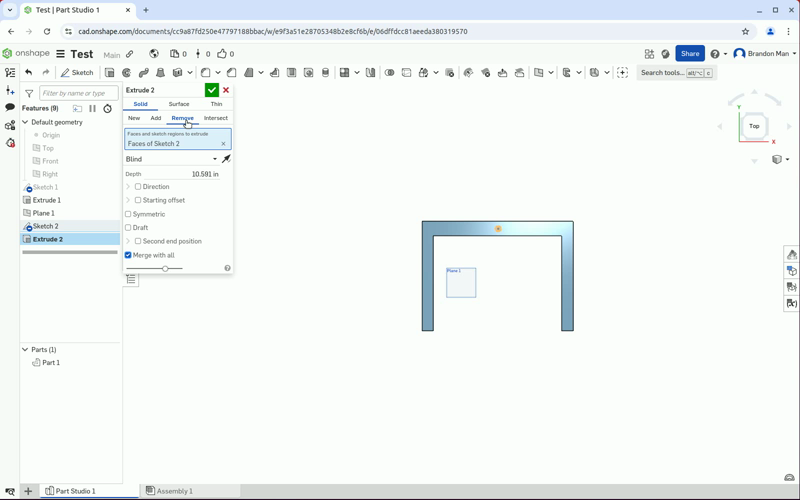
key(enter)
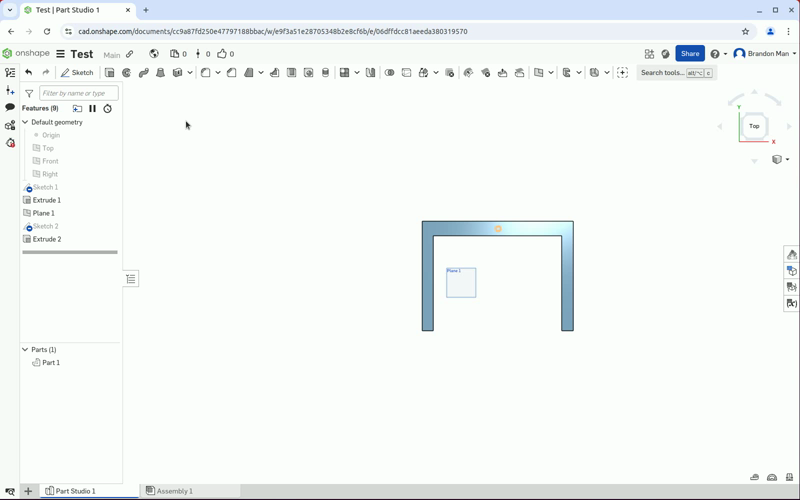
key(shift+h)
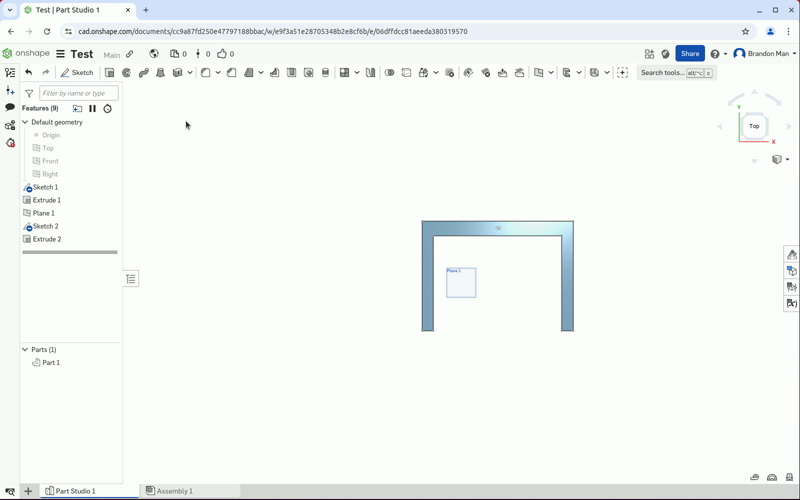
key(shift+h)
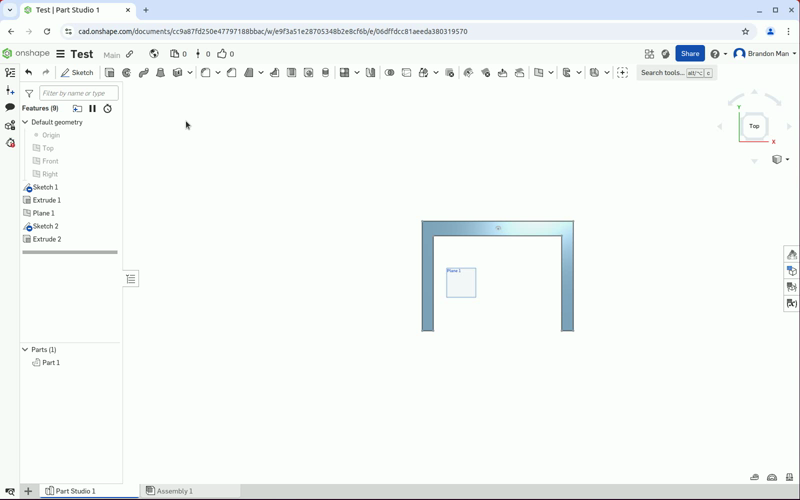
key(shift+7)
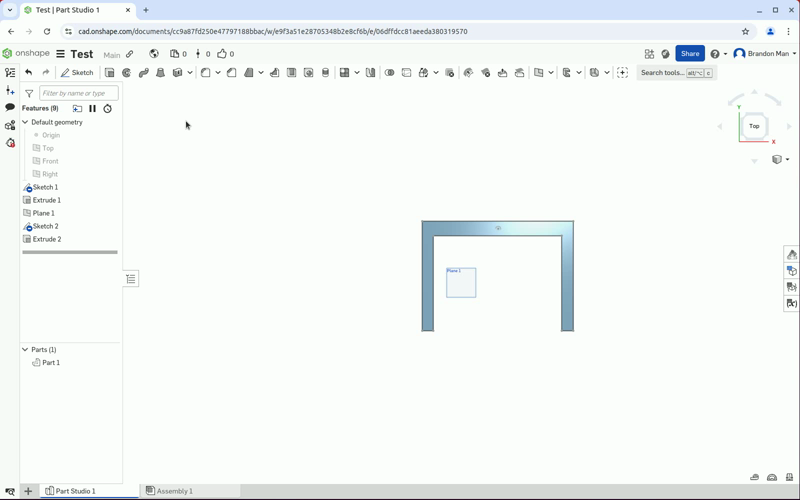
key(up, 3)
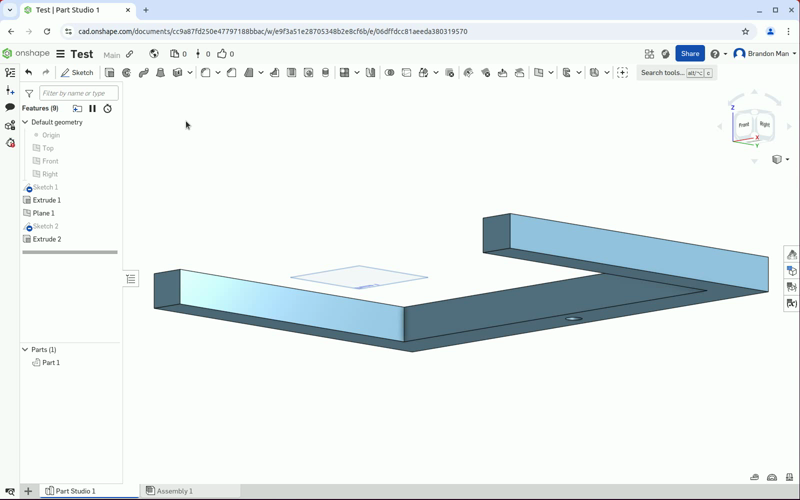
key(left, 3)
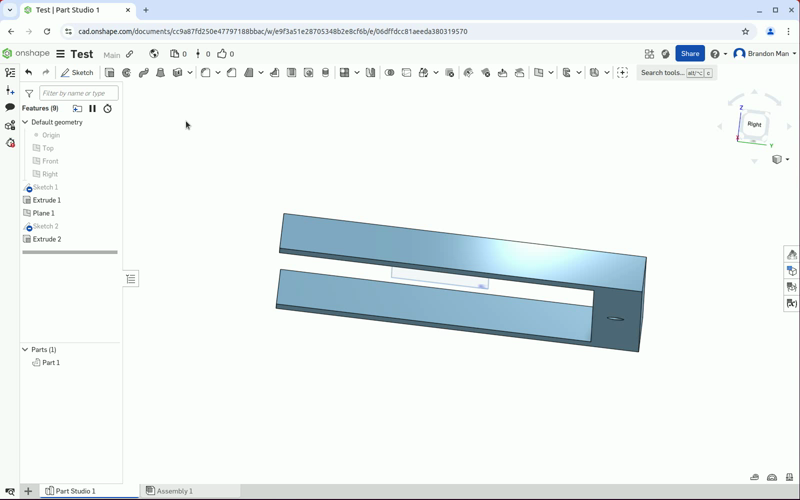
key(right, 3)
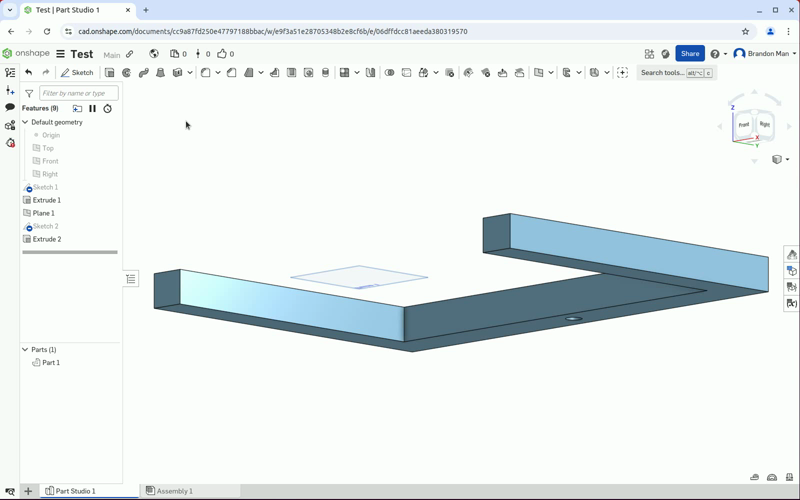
key(down, 3)
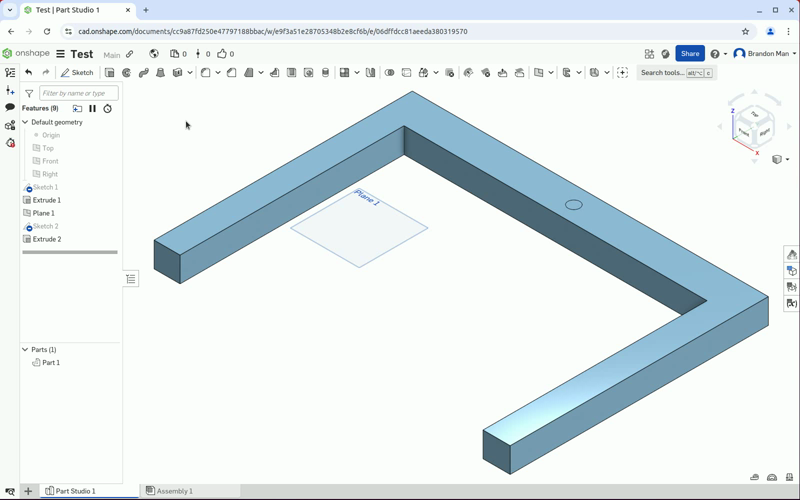
mouse_move(73, 189)
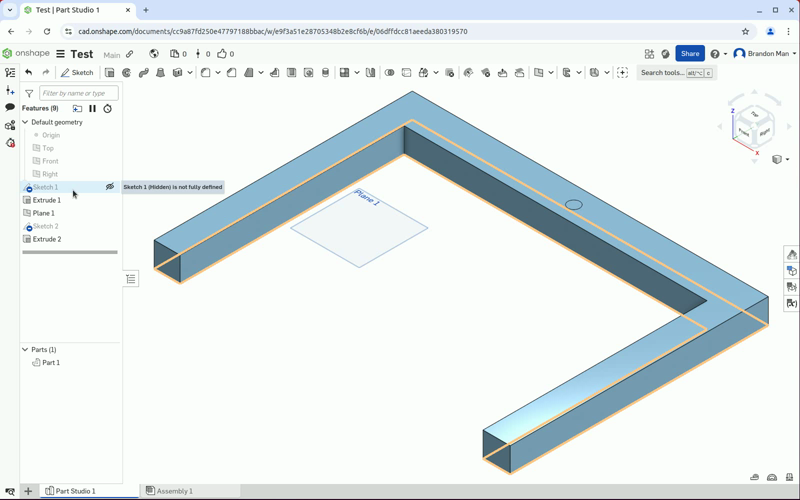
click(73, 189)